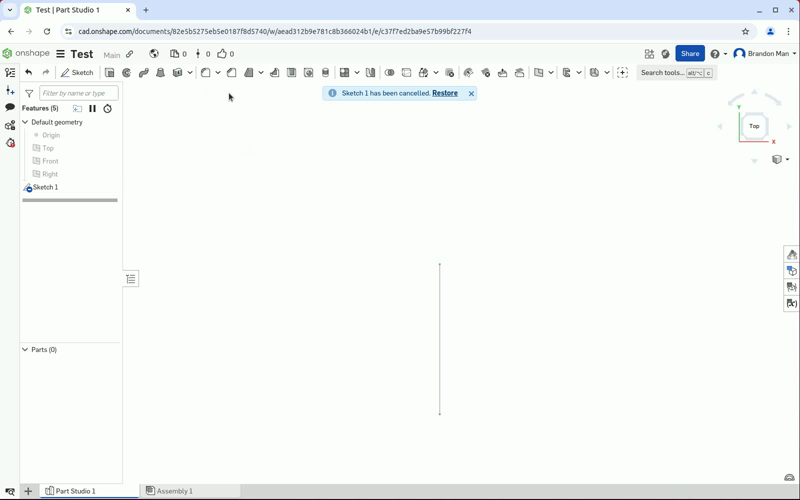
key(shift+h)
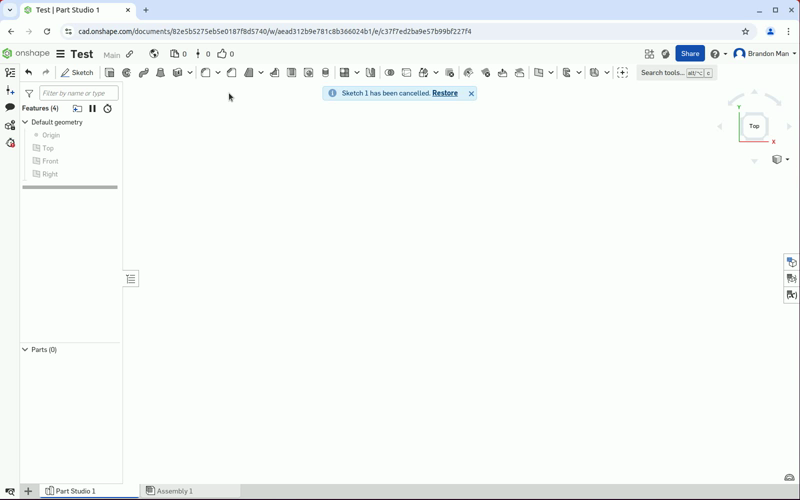
mouse_move(73, 352)
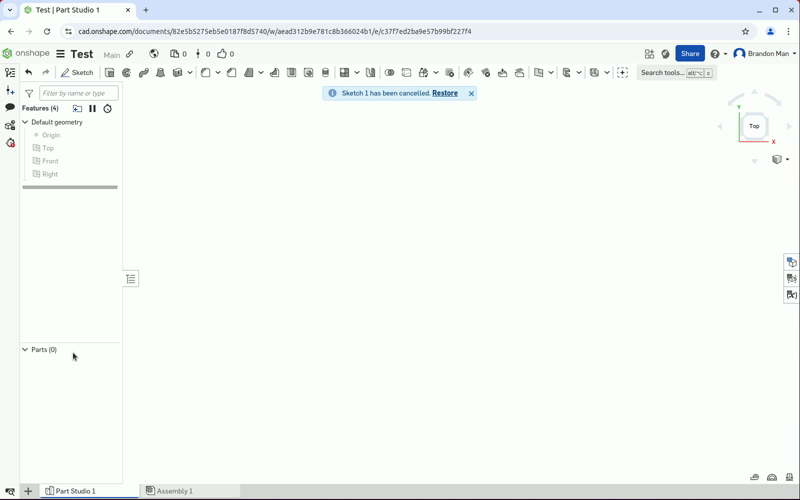
key(y)
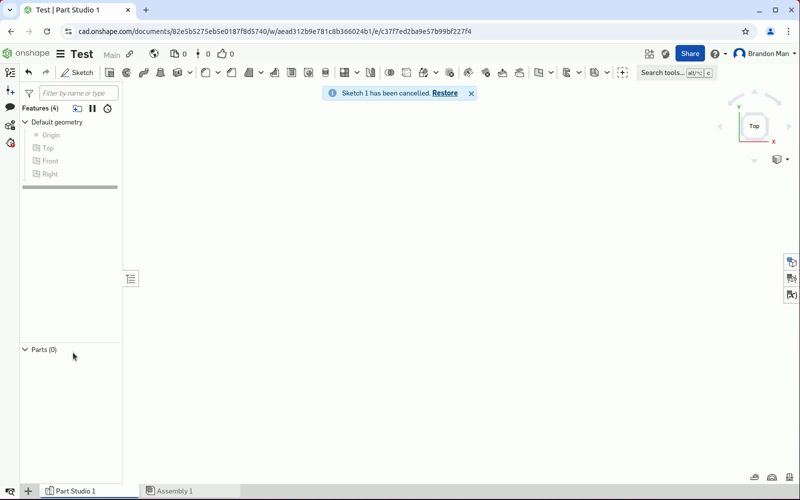
key(shift+p)
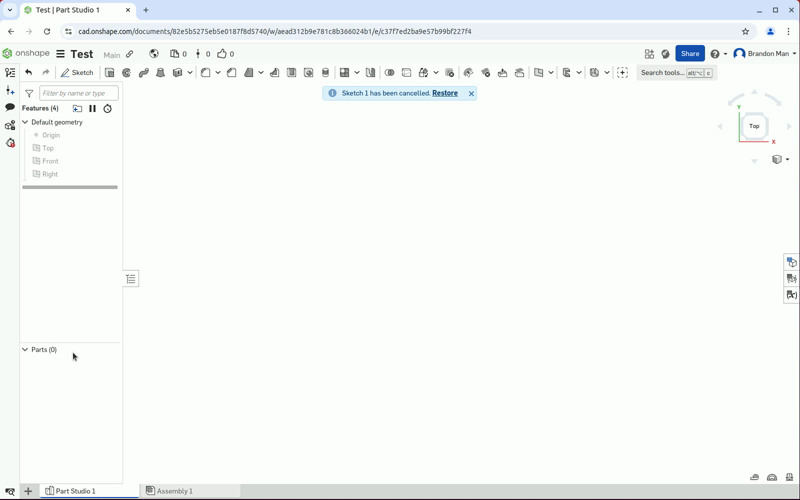
key(space)
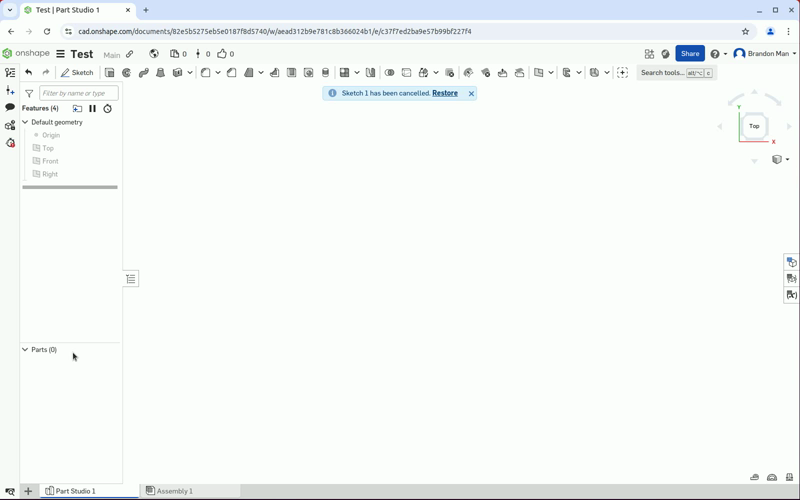
key_down(shift)
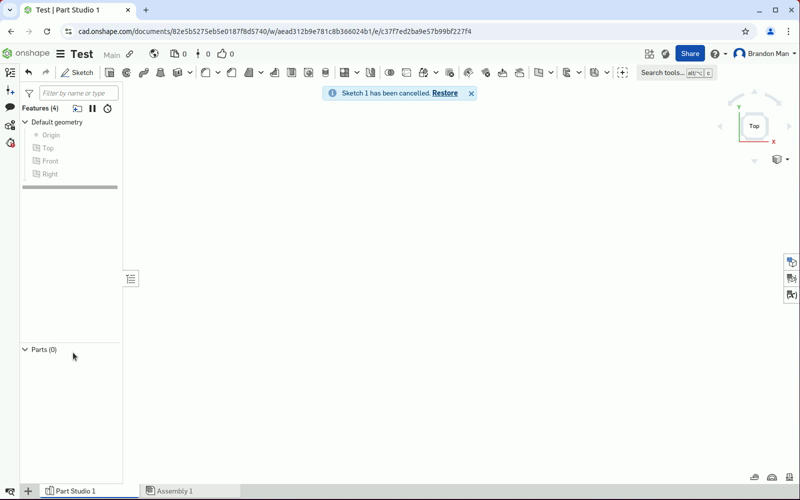
key(up)
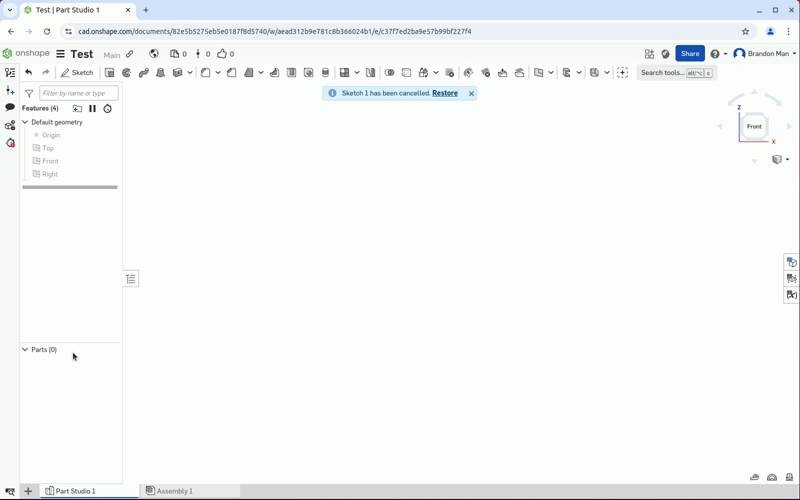
key_up(shift)
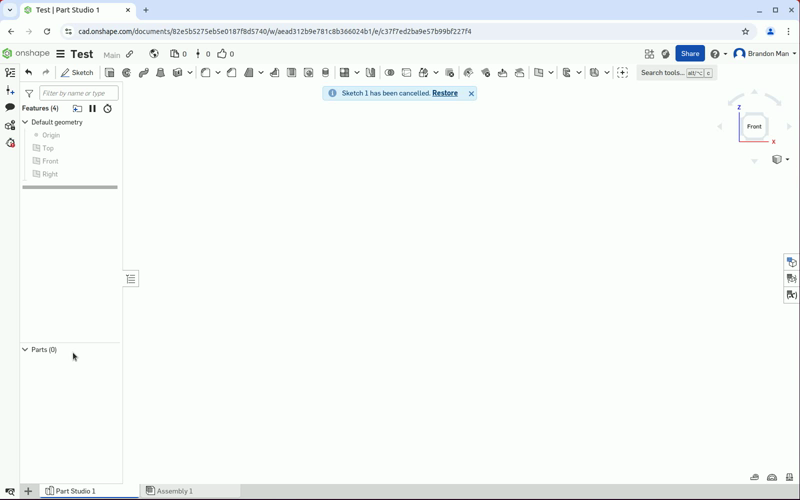
mouse_move(73, 352)
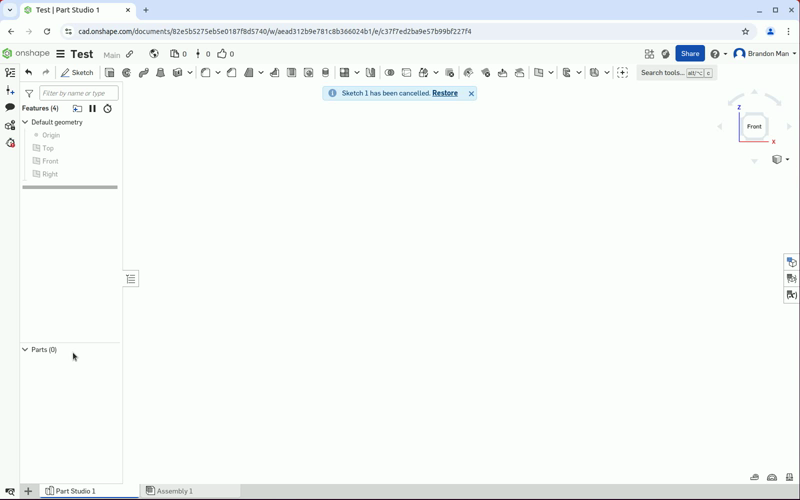
key(shift+y)
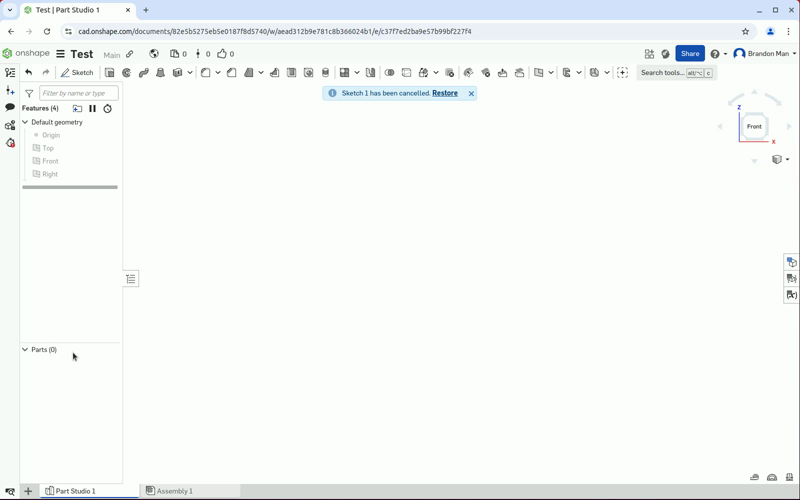
key(shift+s)
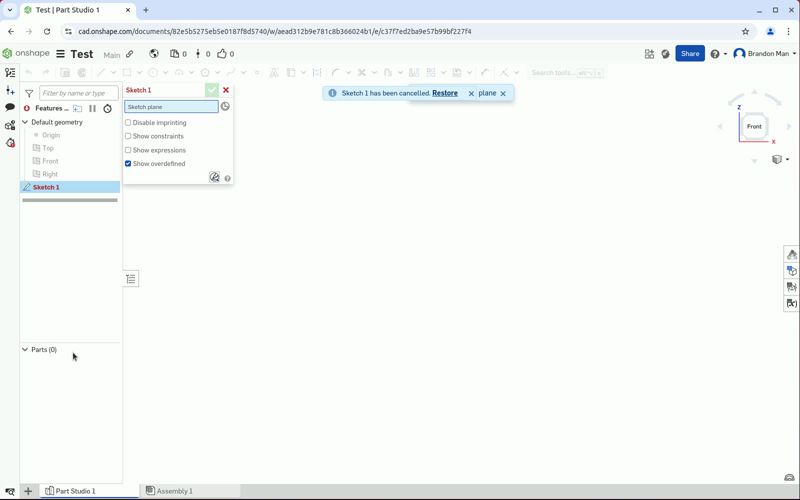
mouse_move(73, 163)
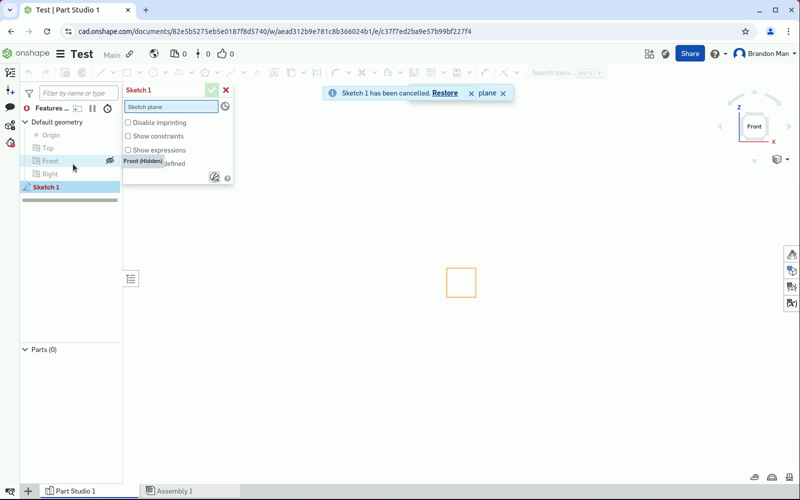
click(73, 163)
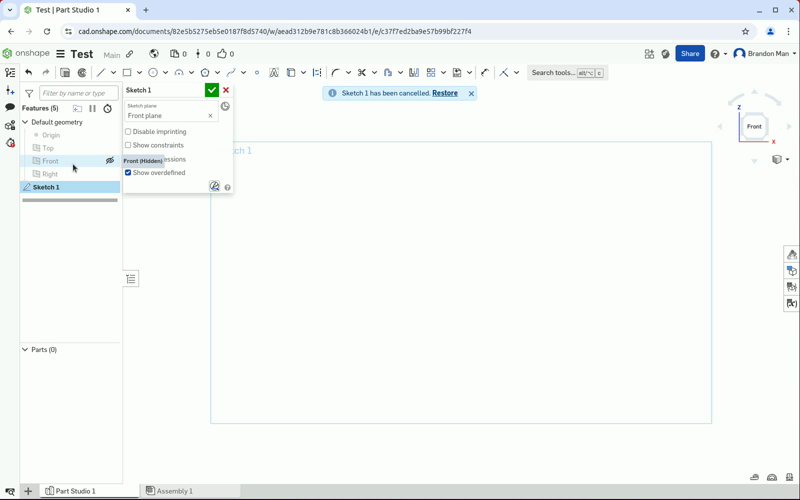
mouse_move(73, 352)
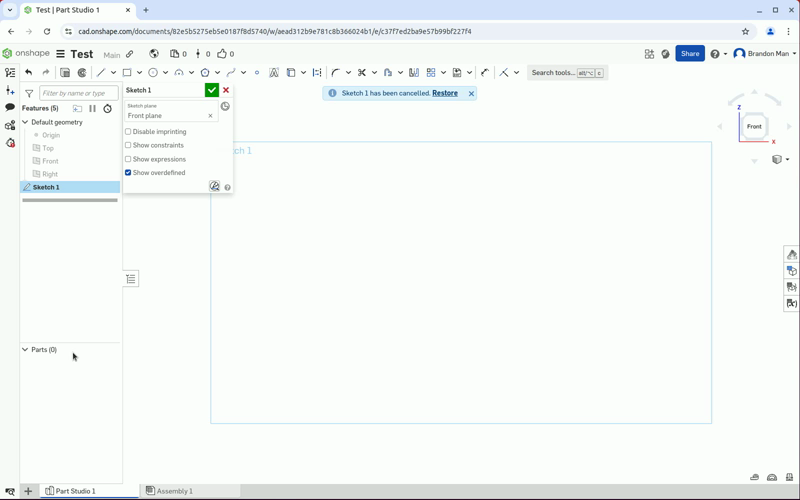
key(y)
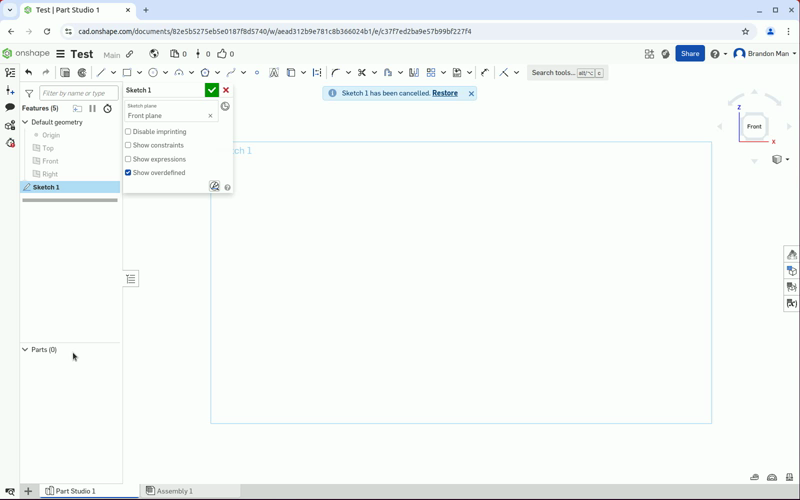
key(c)
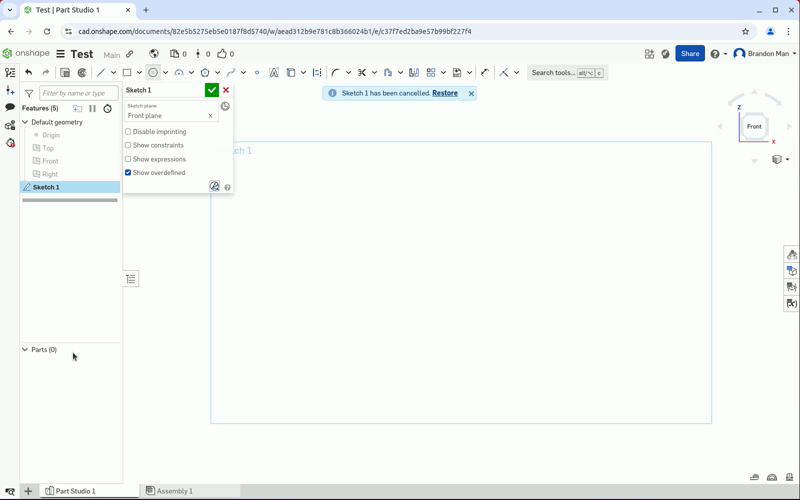
key_down(shift)
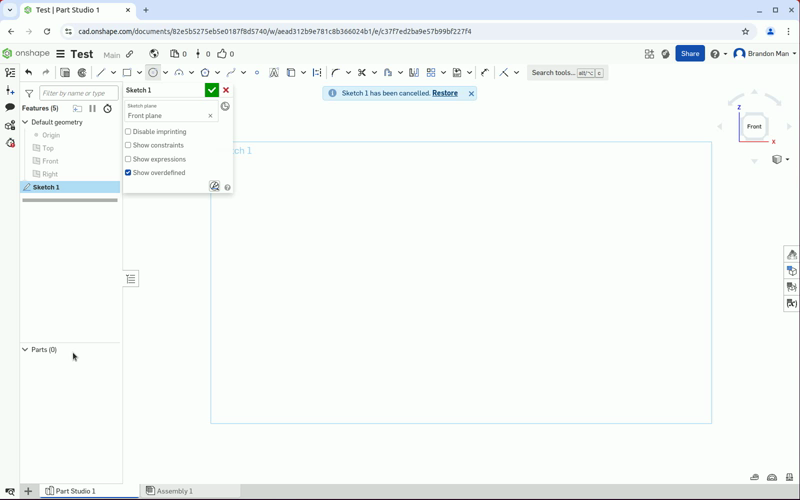
mouse_move(461, 282)
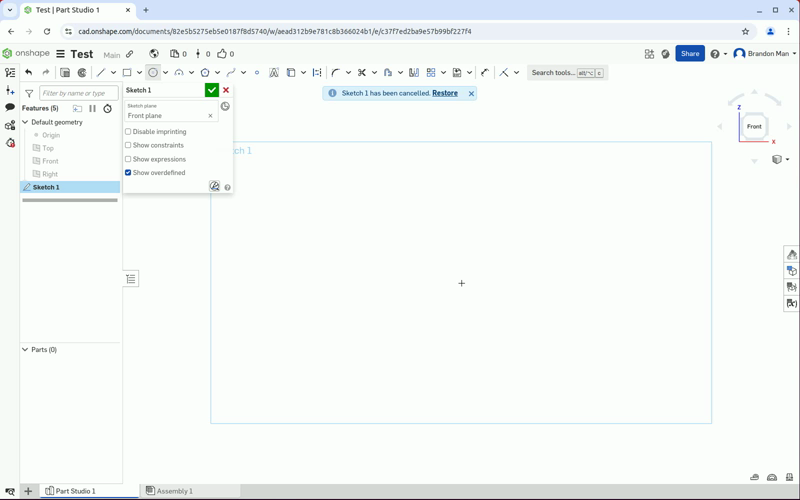
click(461, 282)
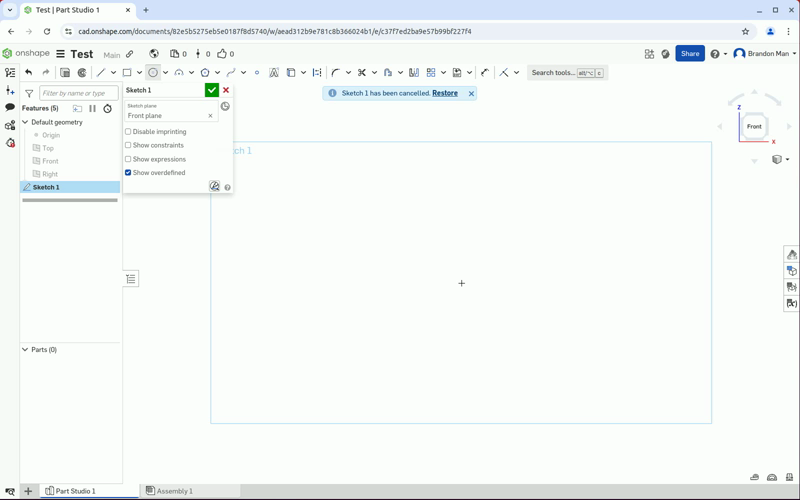
key_up(shift)
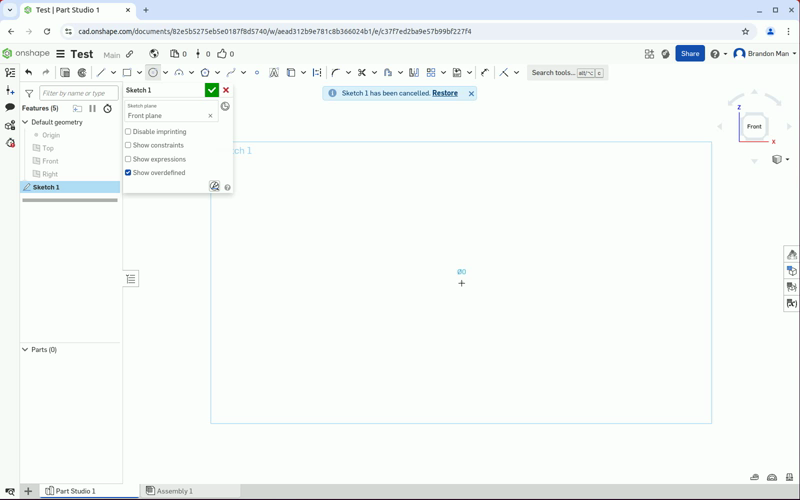
mouse_move(467, 282)
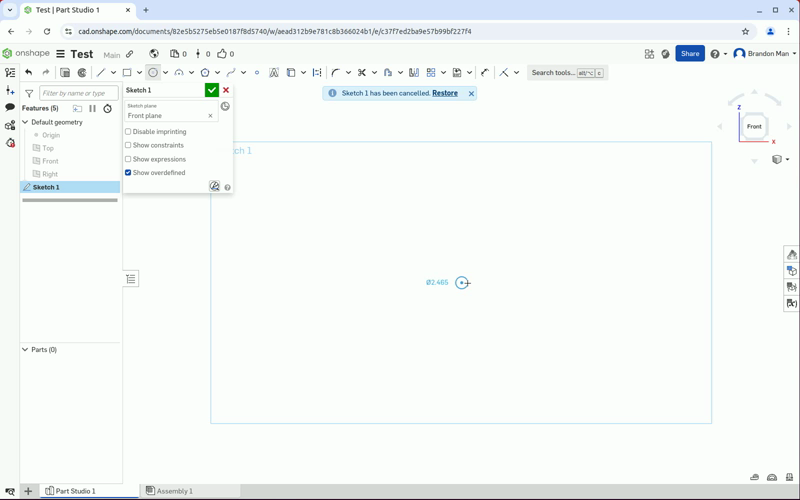
click(467, 282)
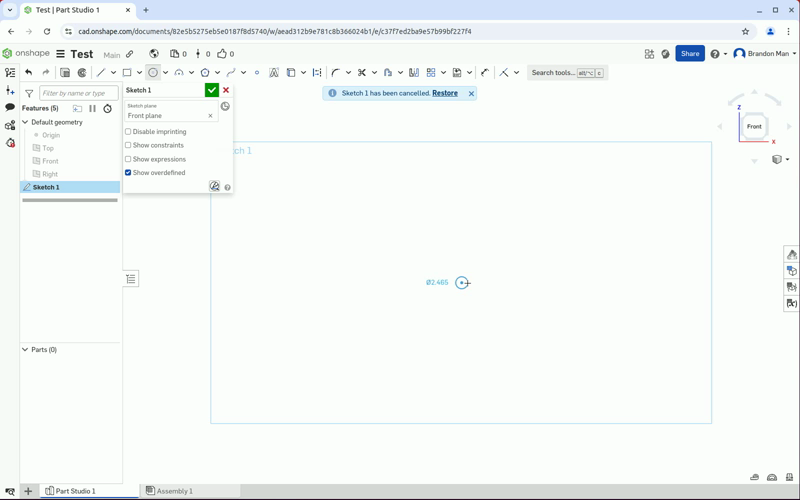
key(esc)
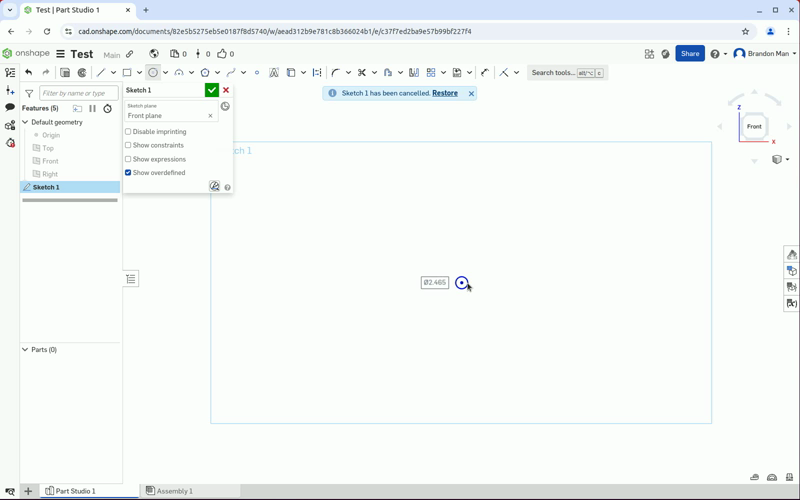
mouse_move(458, 286)
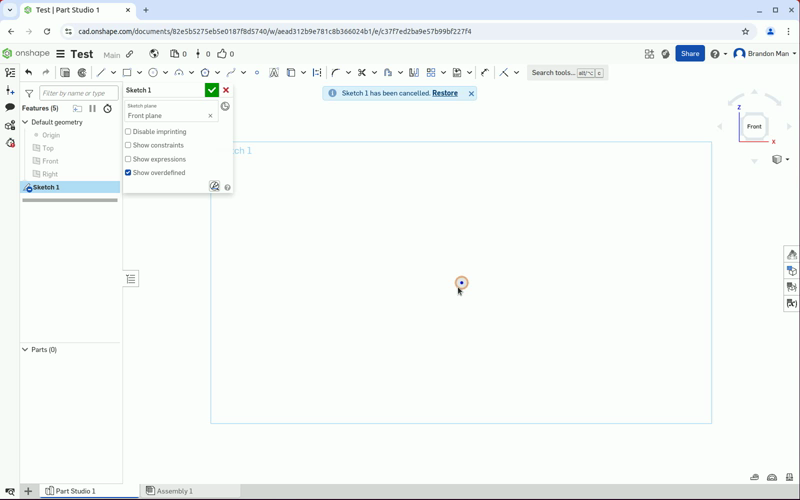
scroll(6)
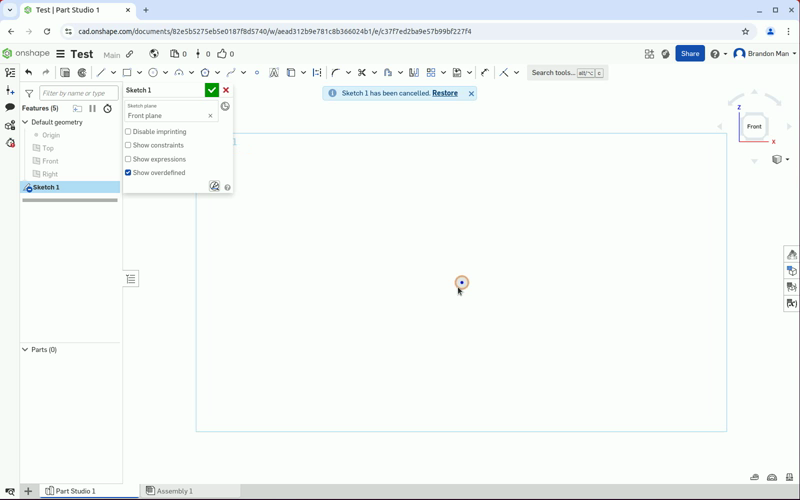
scroll(6)
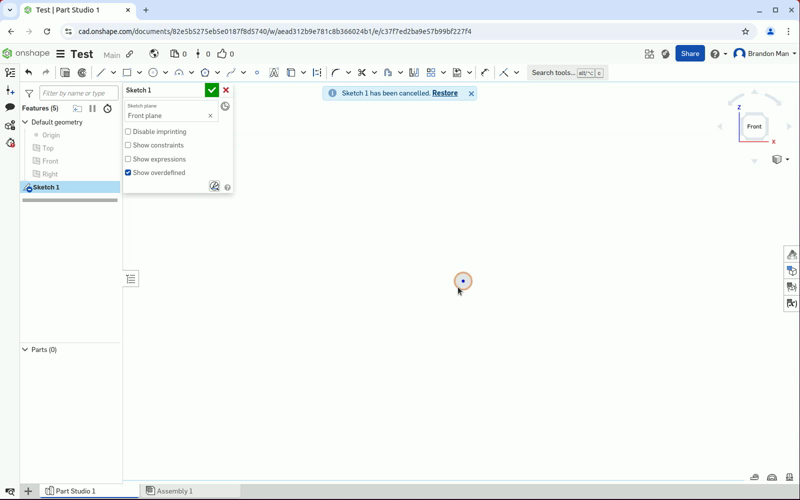
scroll(6)
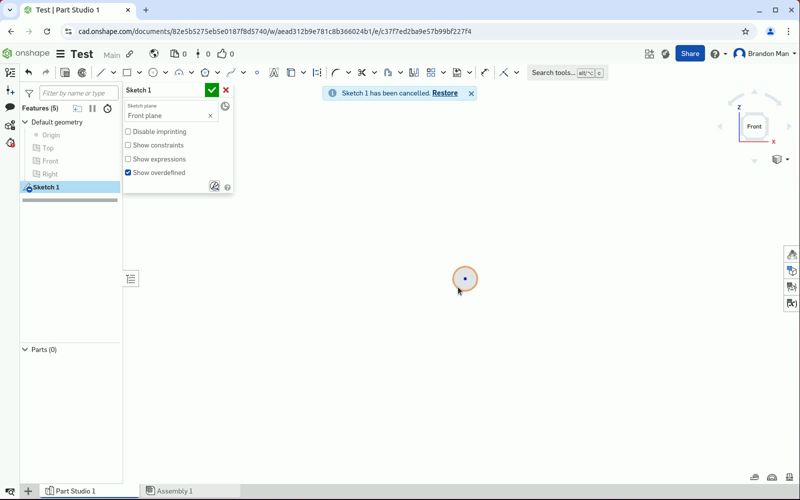
scroll(6)
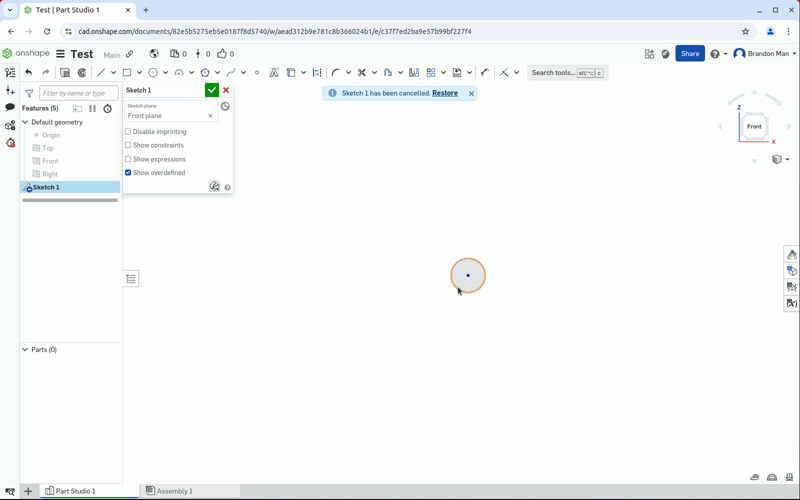
scroll(6)
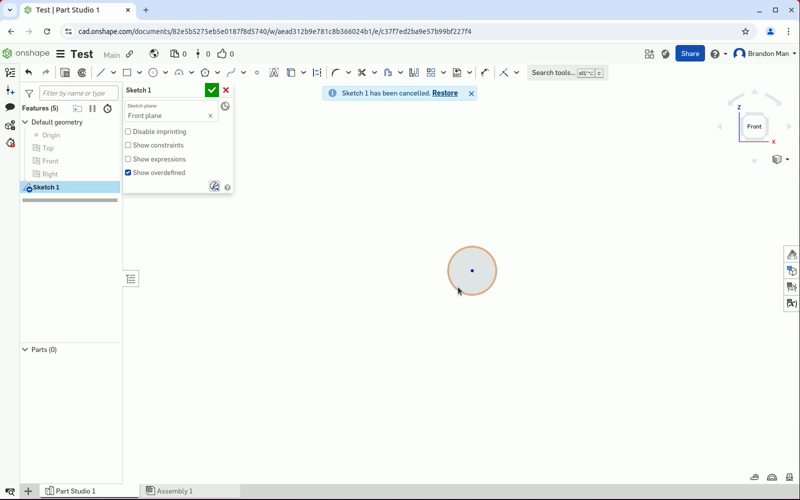
scroll(6)
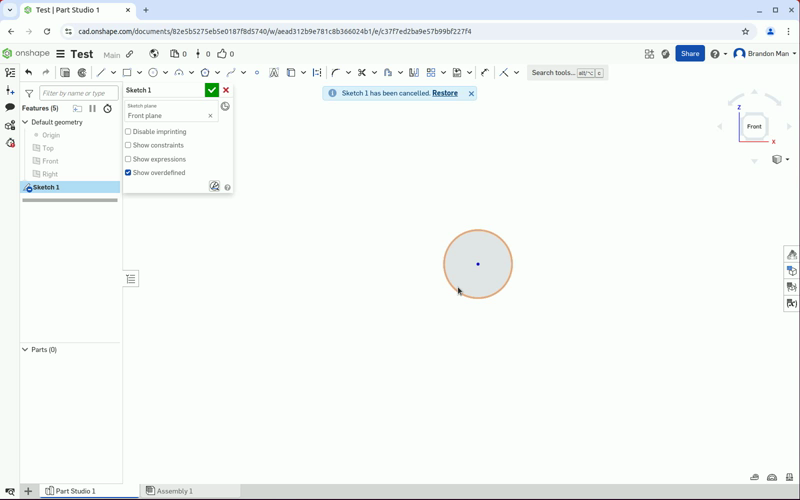
scroll(6)
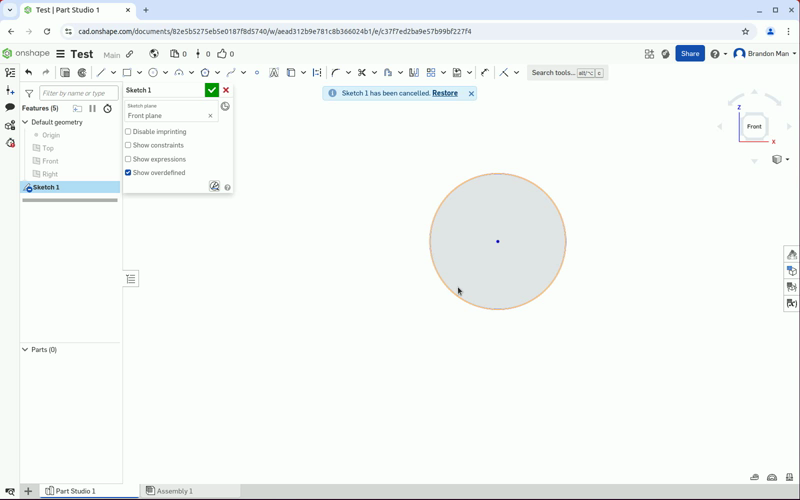
click(458, 286)
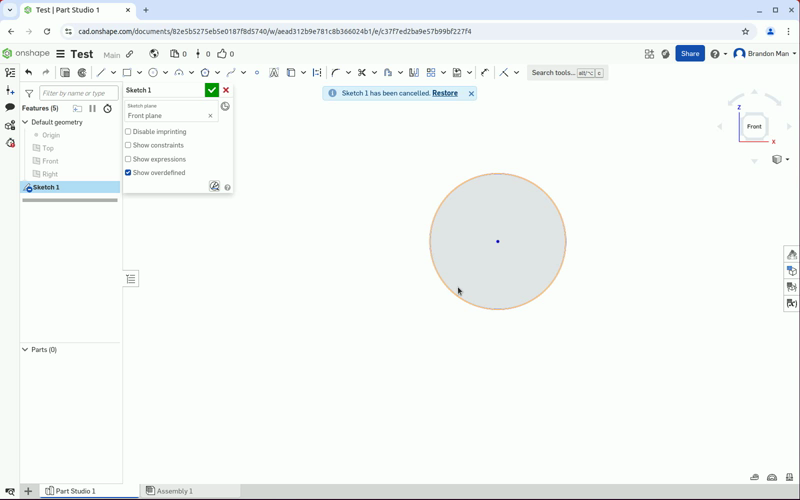
scroll(-6)
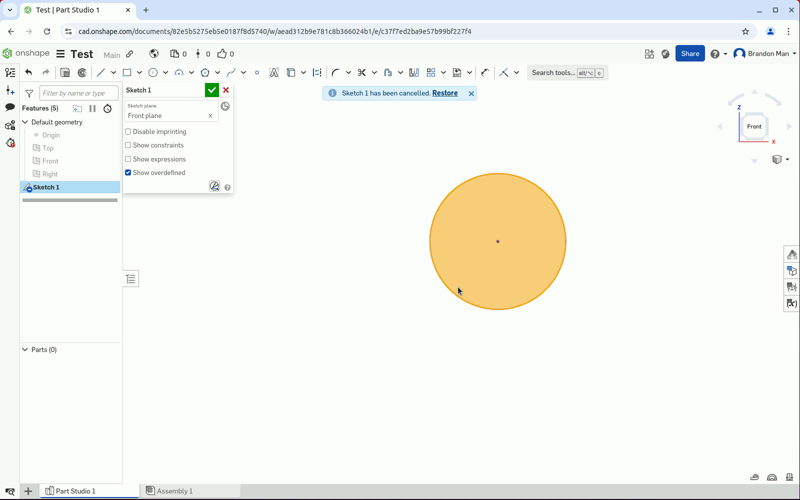
scroll(-6)
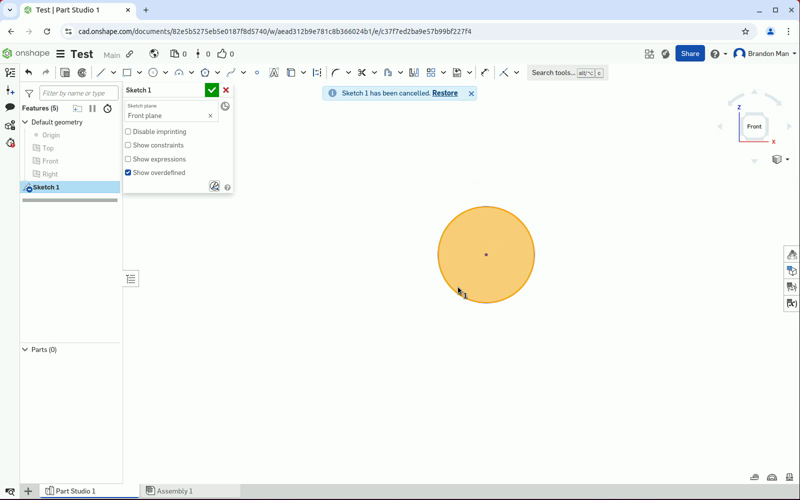
scroll(-6)
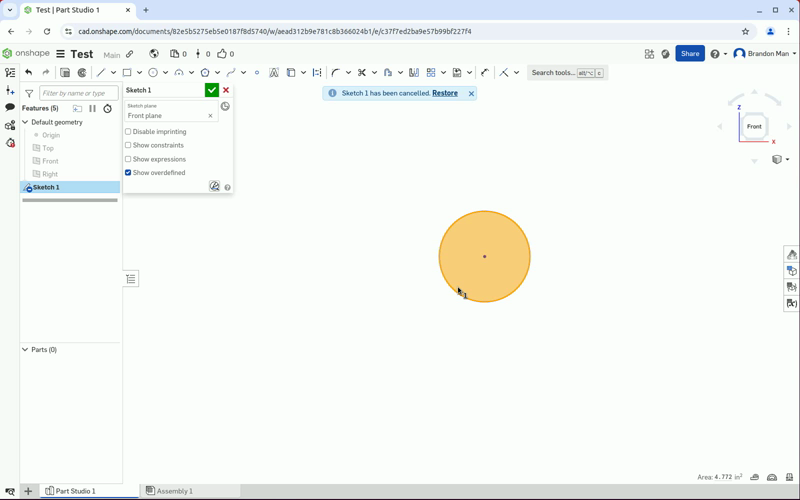
scroll(-6)
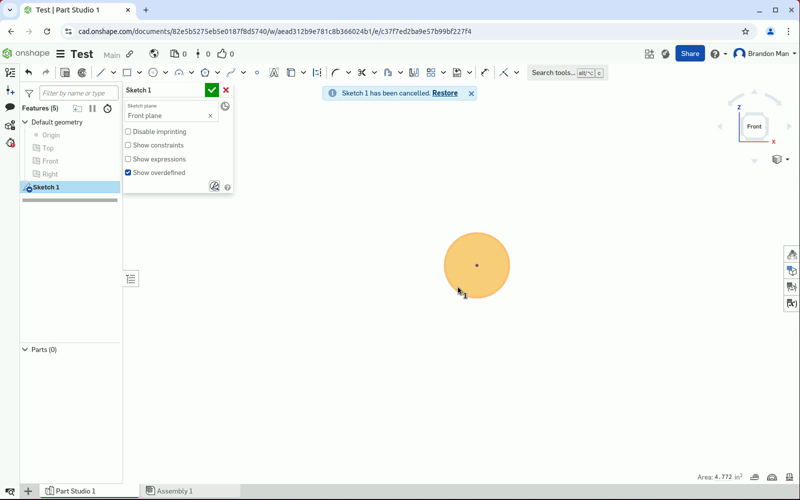
scroll(-6)
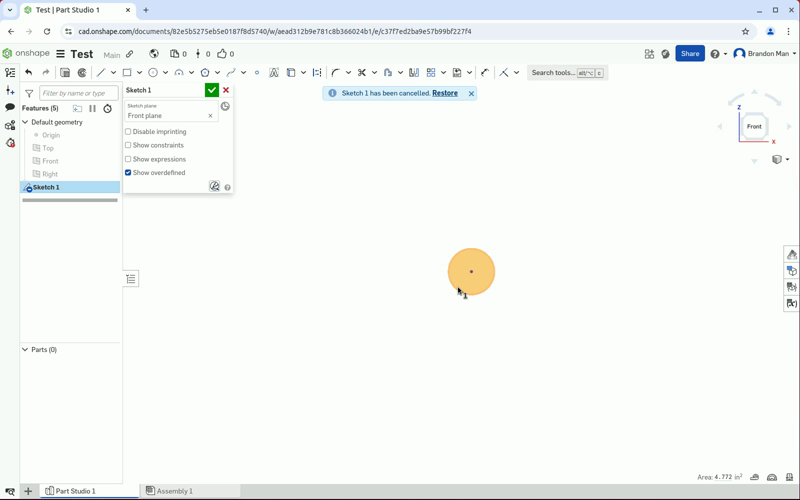
scroll(-6)
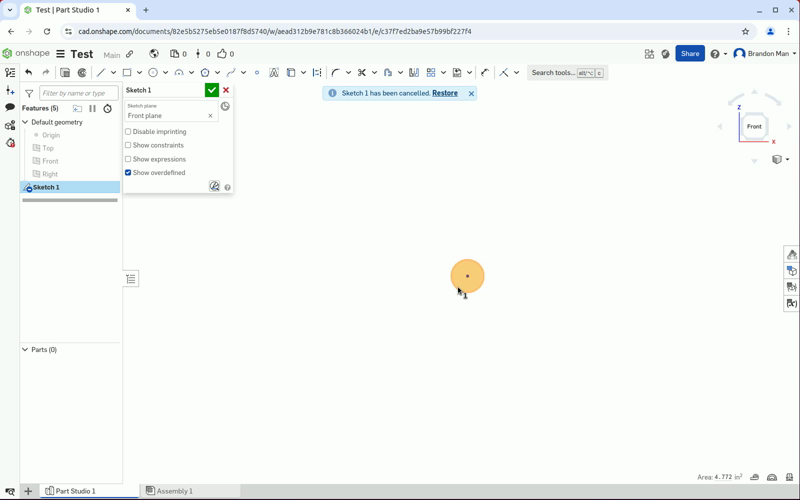
scroll(-6)
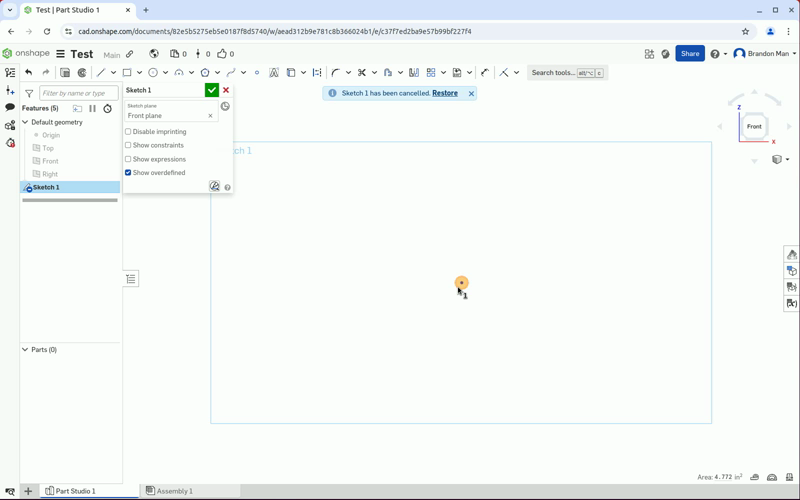
mouse_move(73, 352)
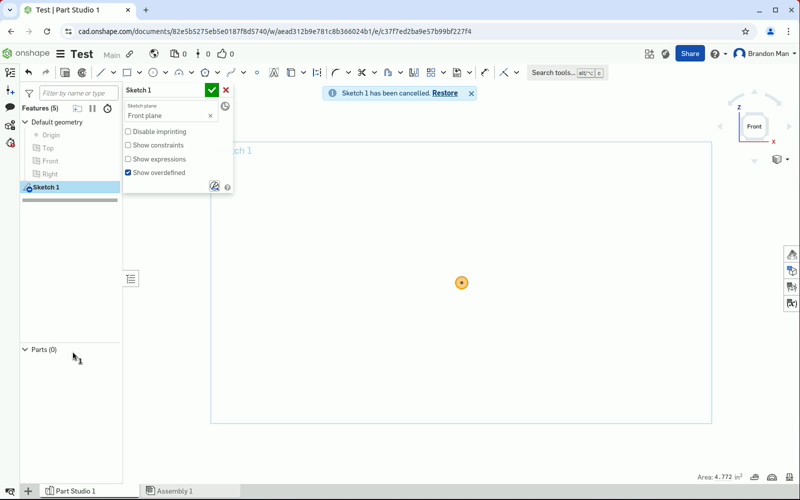
key(shift+y)
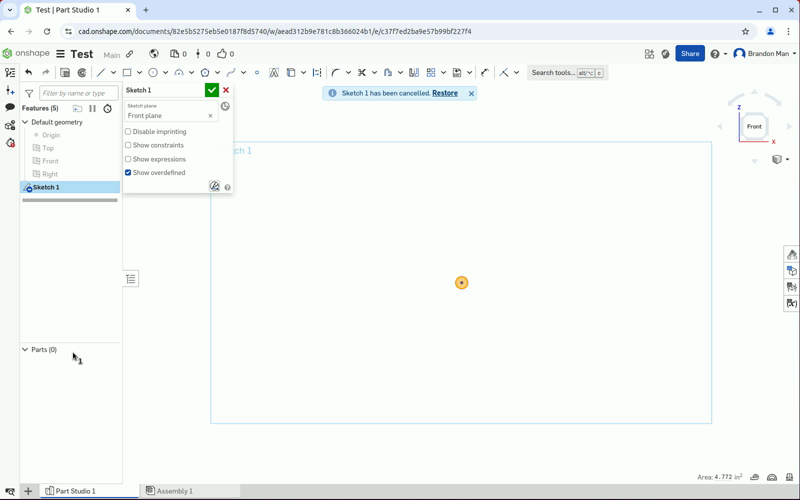
key(shift+e)
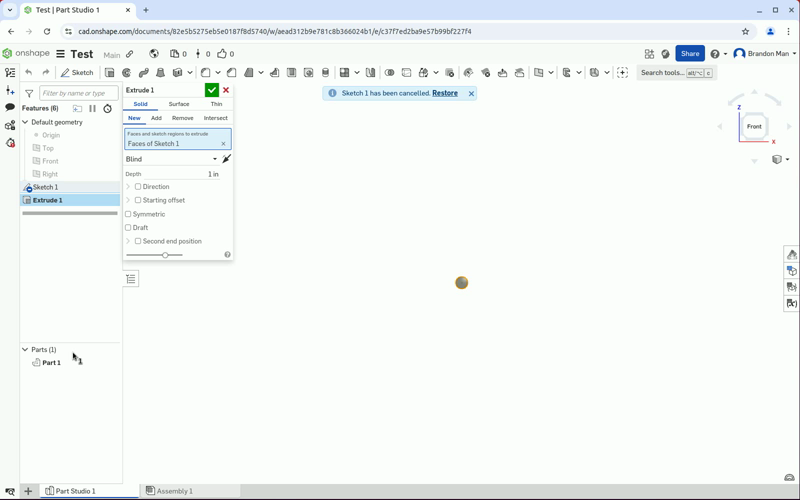
mouse_move(143, 106)
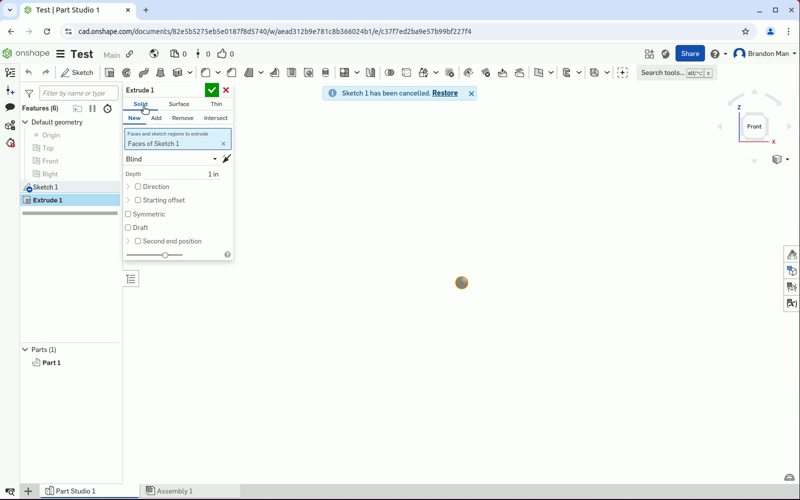
click(143, 106)
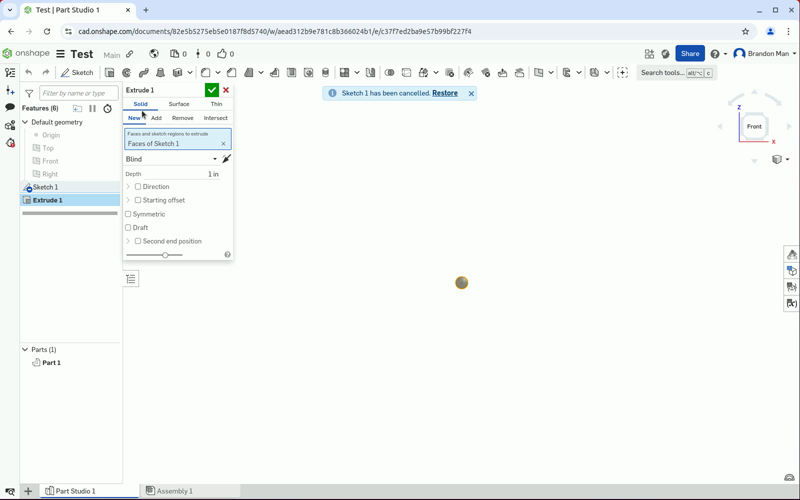
mouse_move(137, 120)
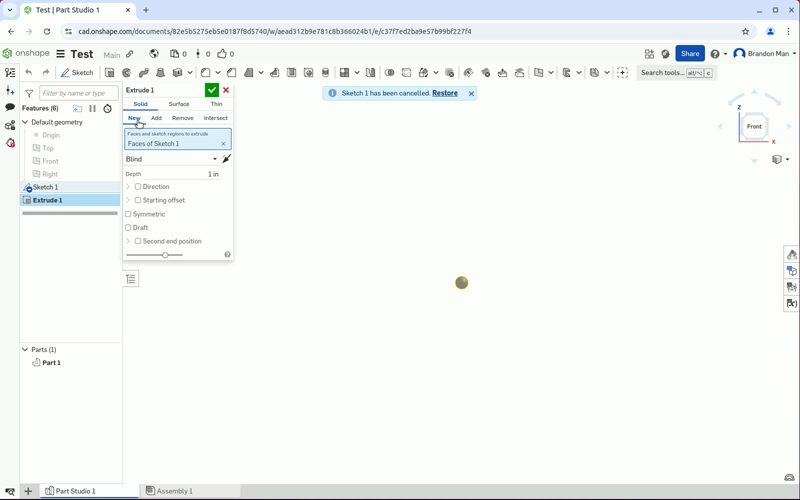
click(137, 120)
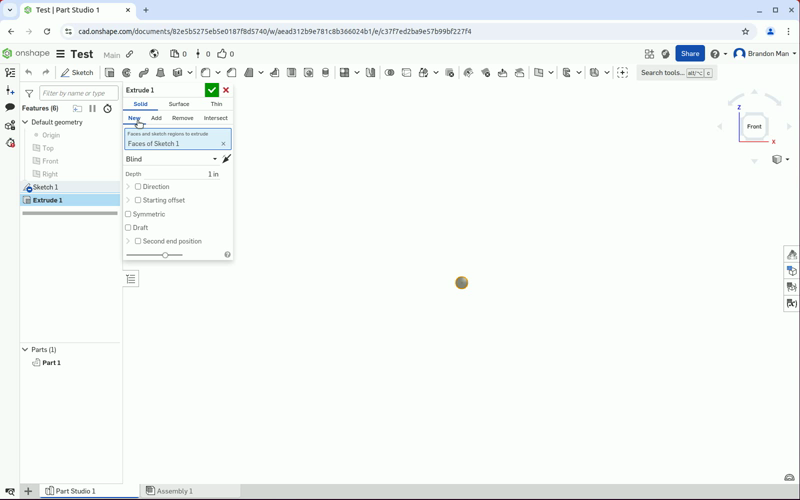
key(tab, 4)
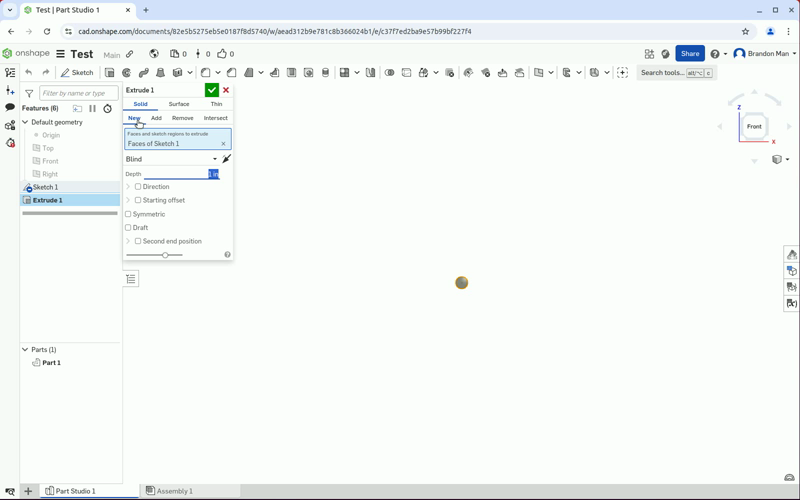
text(23.108)
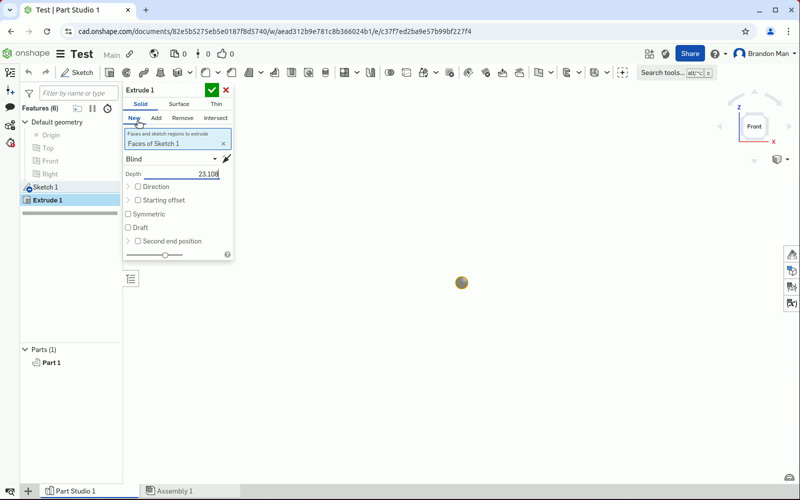
key(enter)
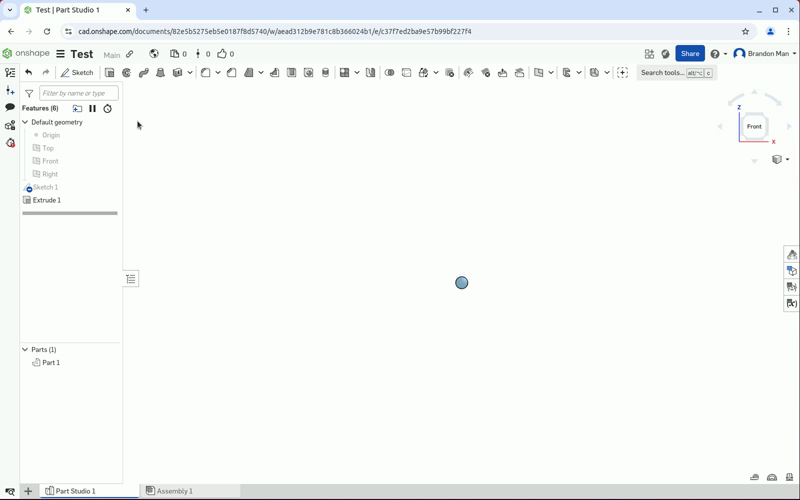
key(shift+h)
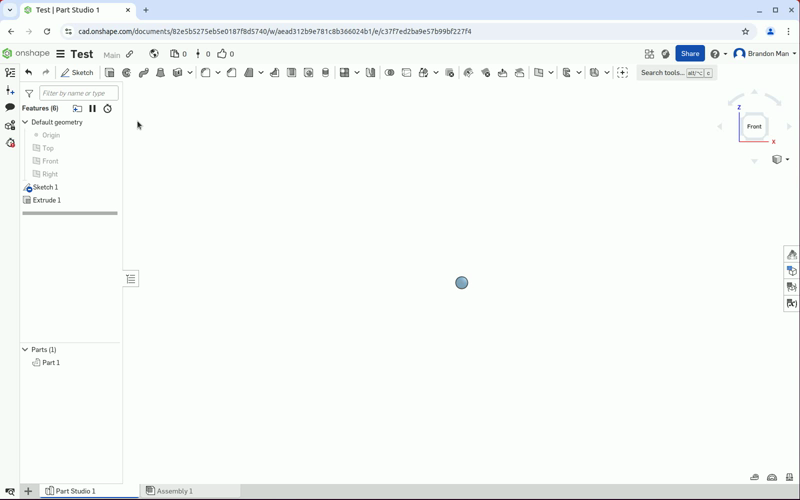
key(shift+h)
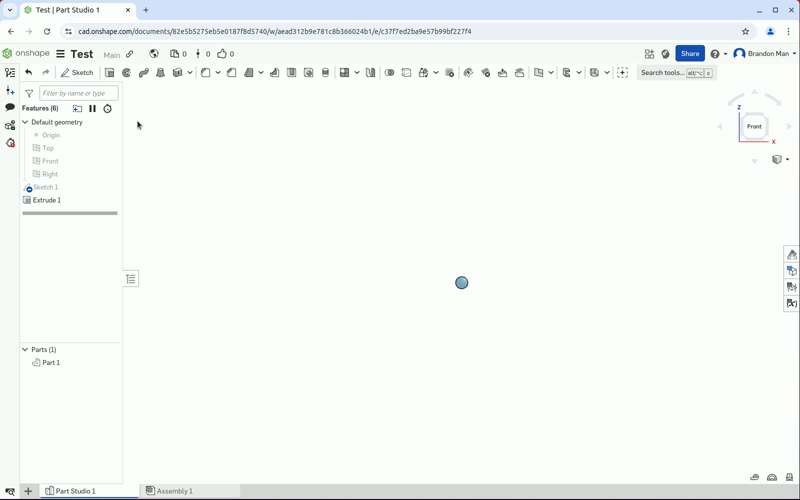
mouse_move(73, 189)
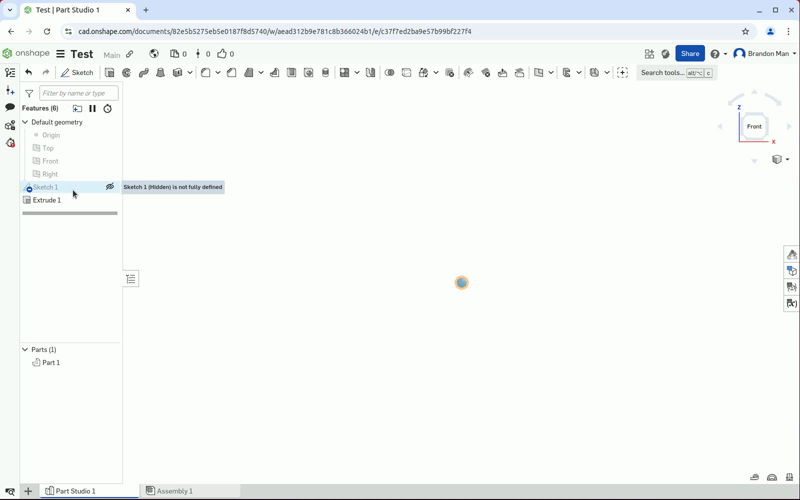
click(73, 189)
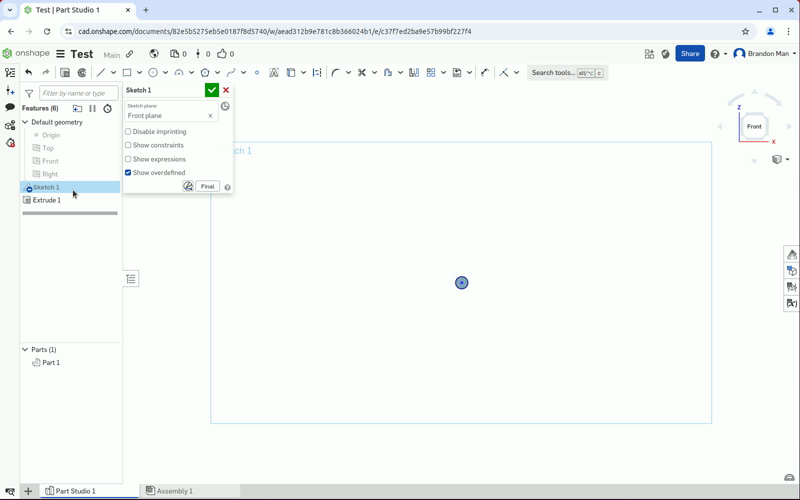
mouse_move(229, 92)
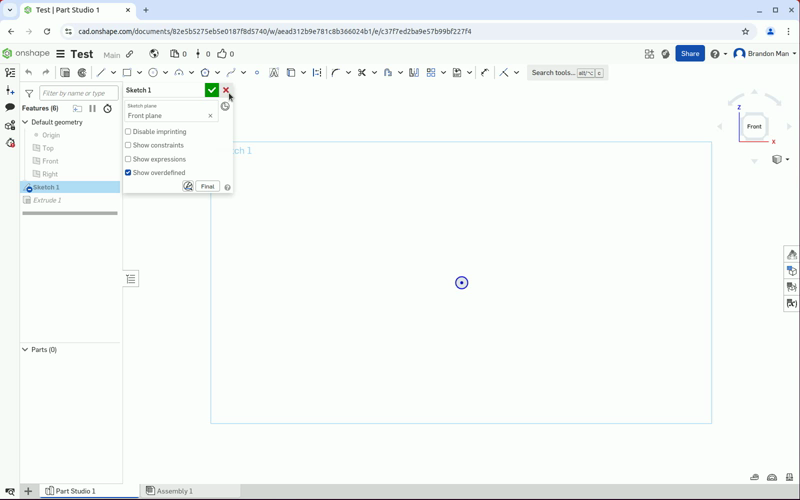
click(229, 92)
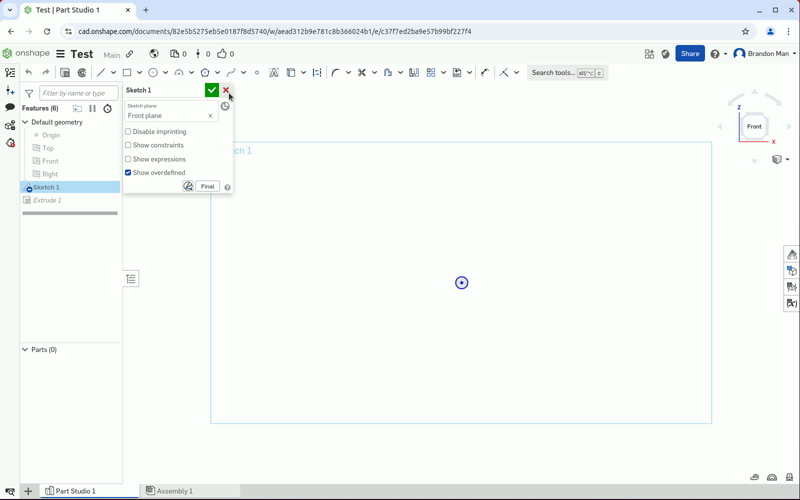
key(shift+s)
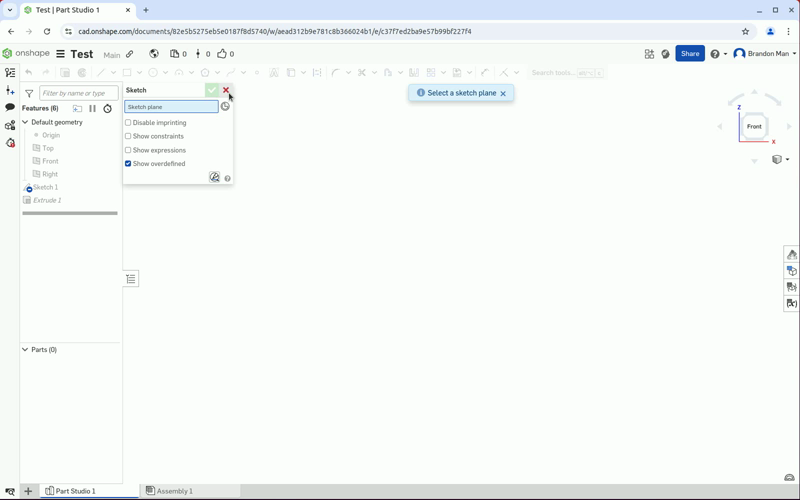
mouse_move(73, 163)
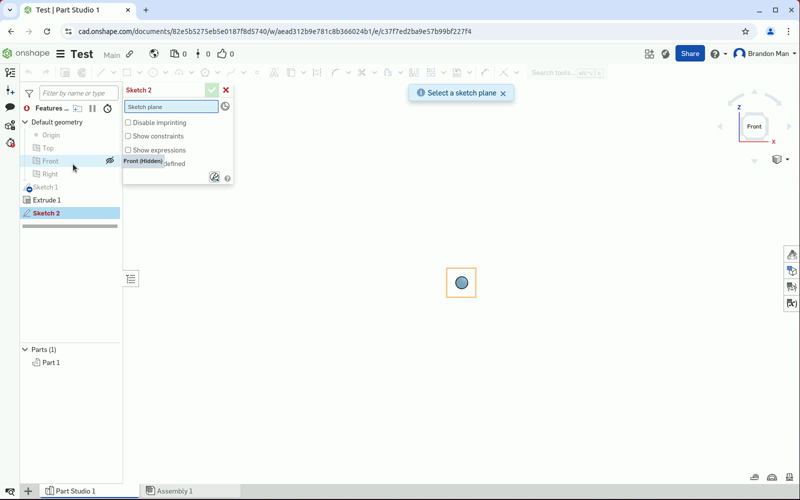
click(73, 163)
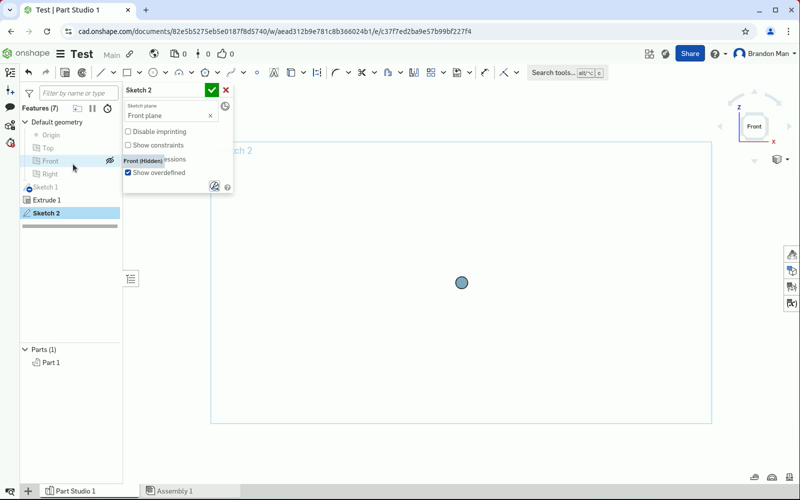
mouse_move(73, 352)
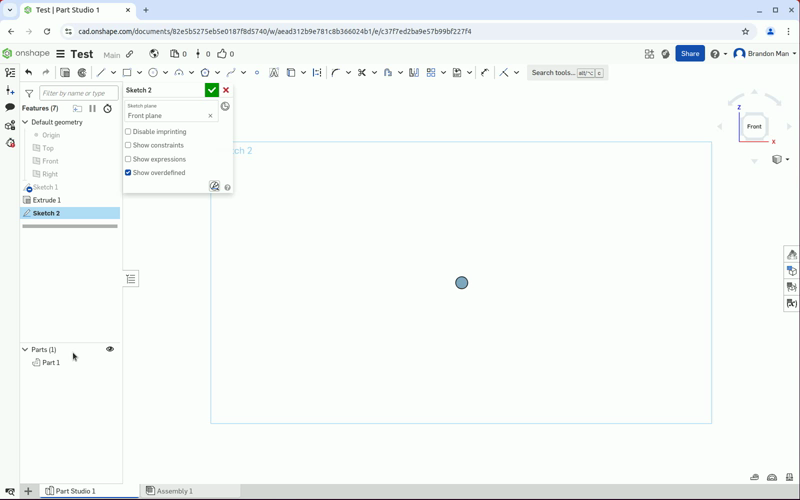
key(y)
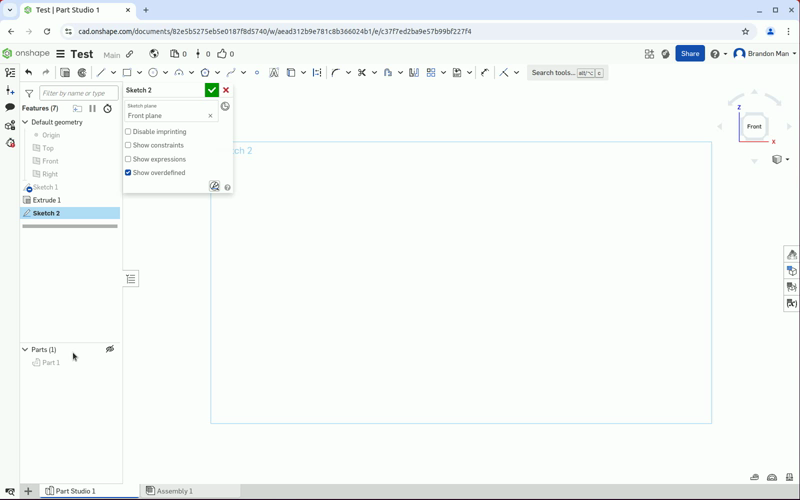
key(l)
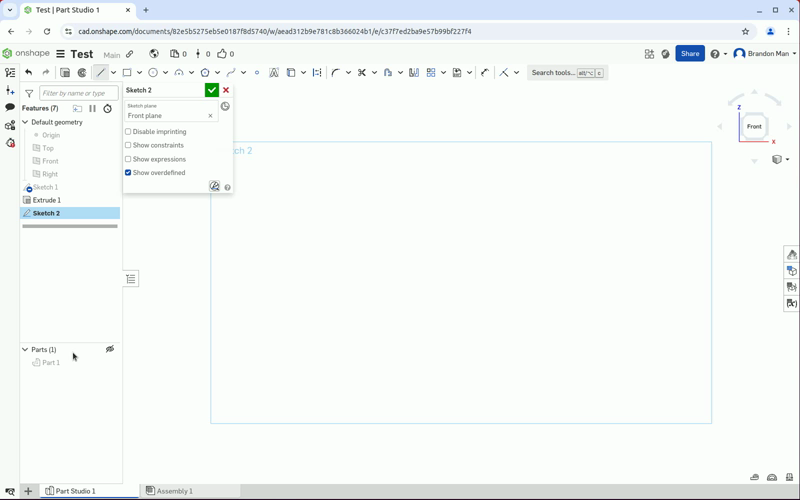
key_down(shift)
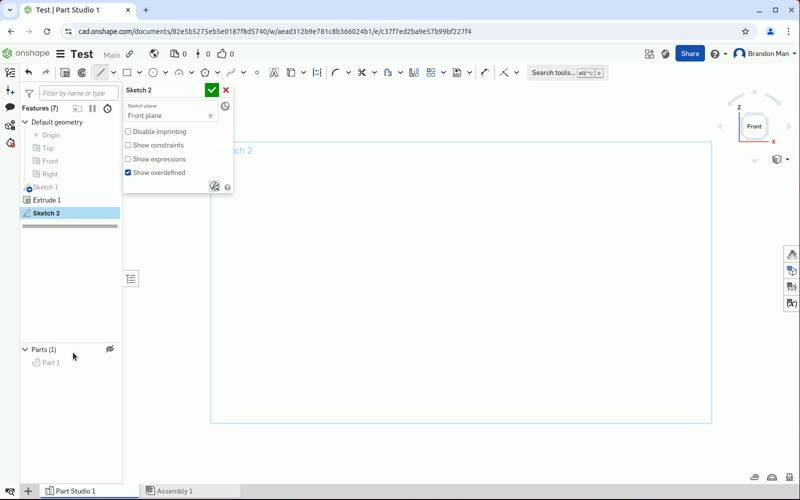
mouse_move(452, 282)
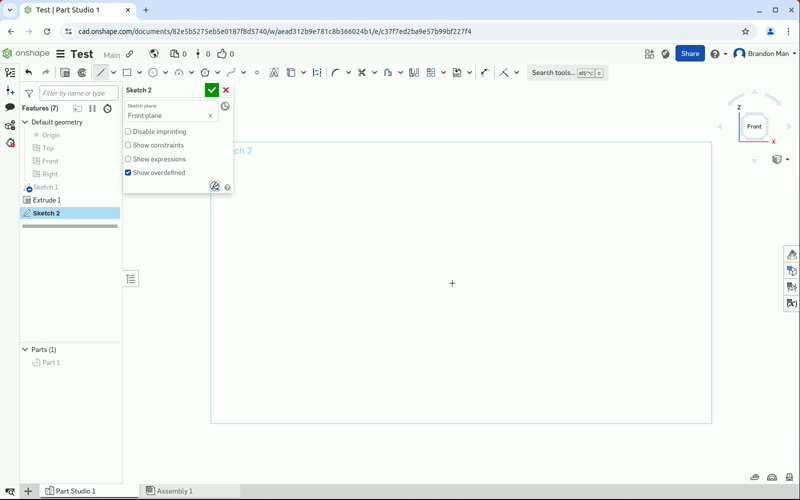
click(452, 282)
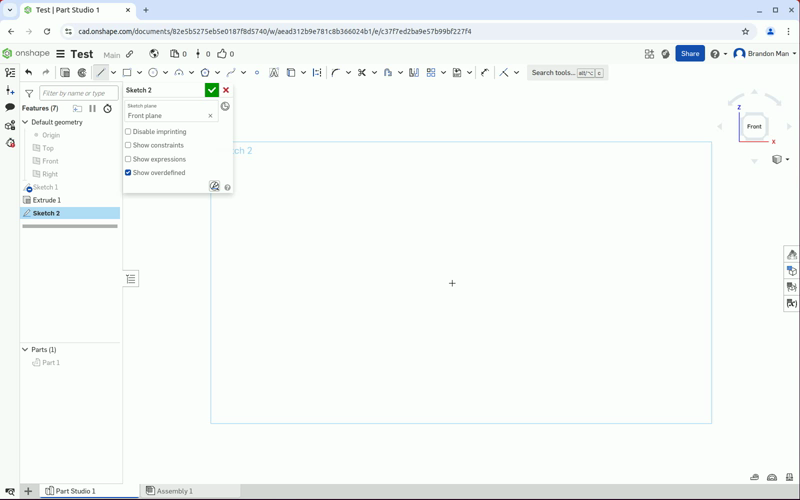
key_up(shift)
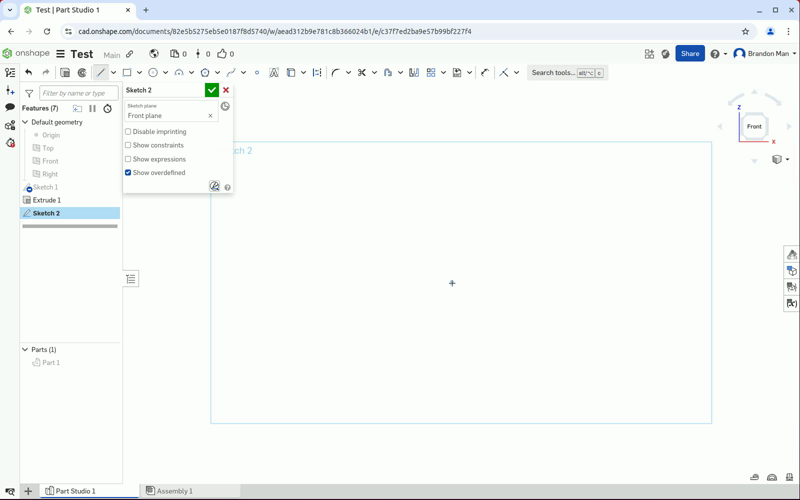
key_down(shift)
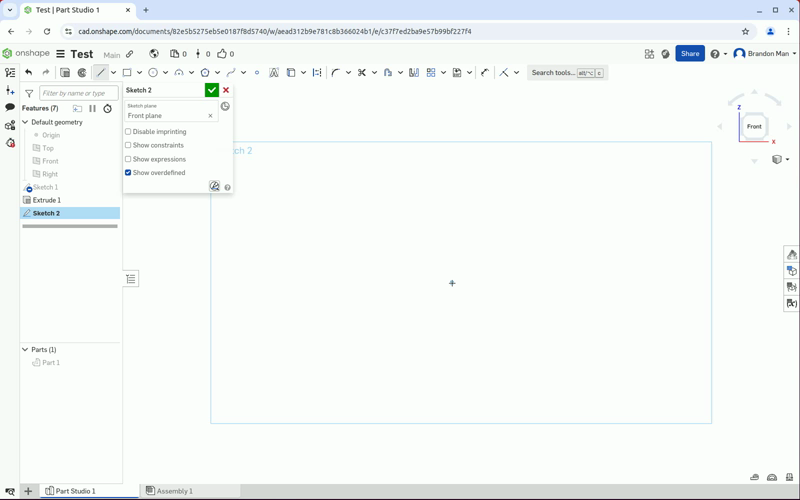
mouse_move(482, 282)
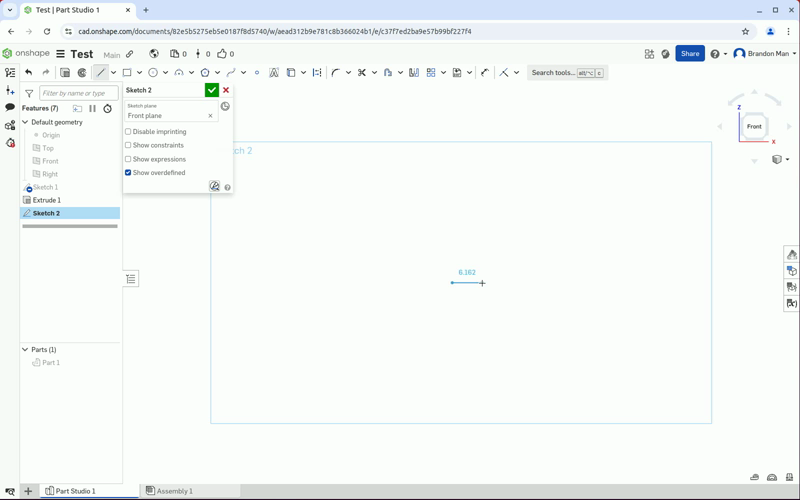
mouse_move(456, 290)
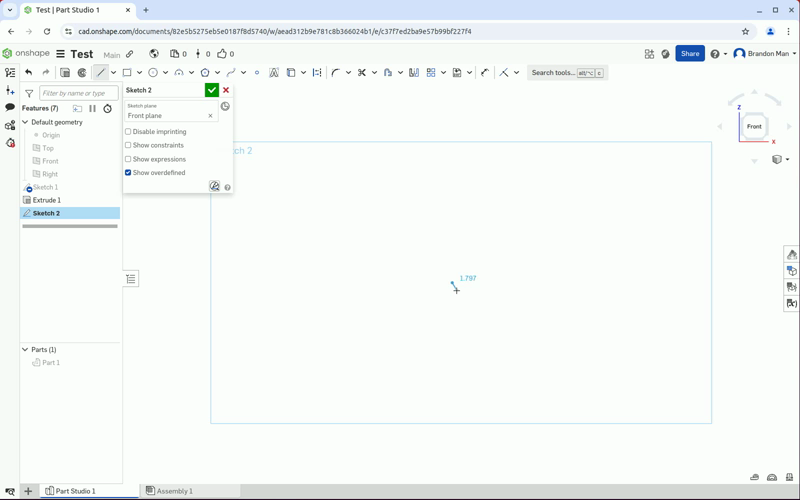
click(456, 290)
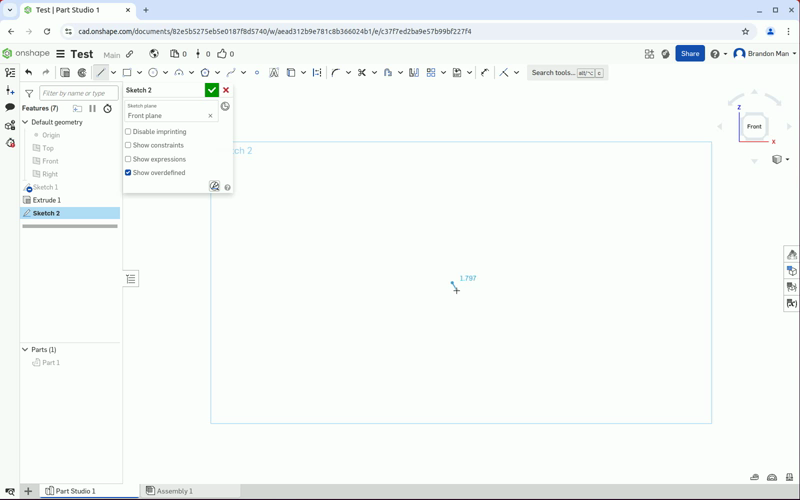
key_up(shift)
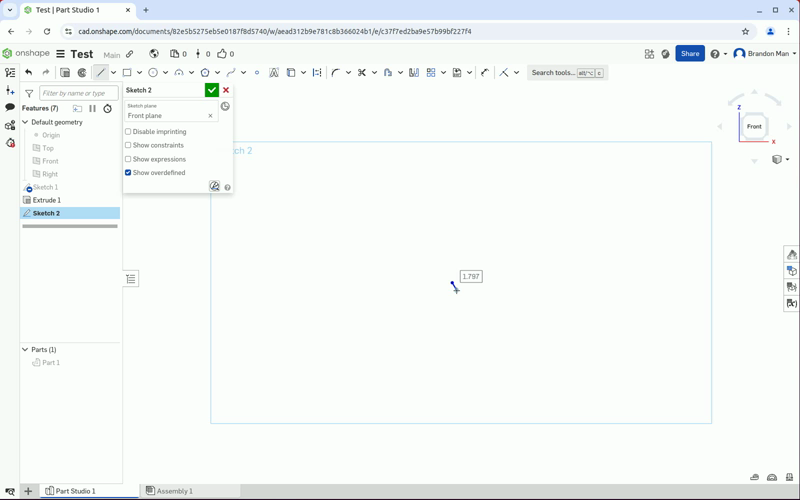
key_down(shift)
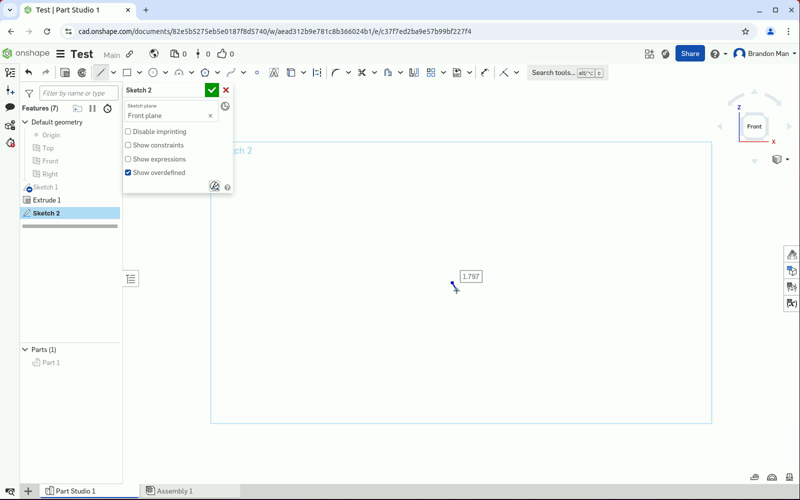
mouse_move(486, 290)
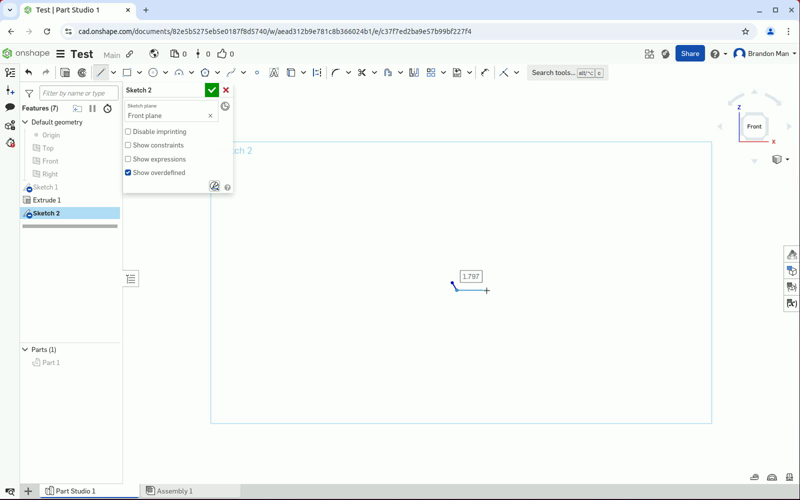
mouse_move(465, 290)
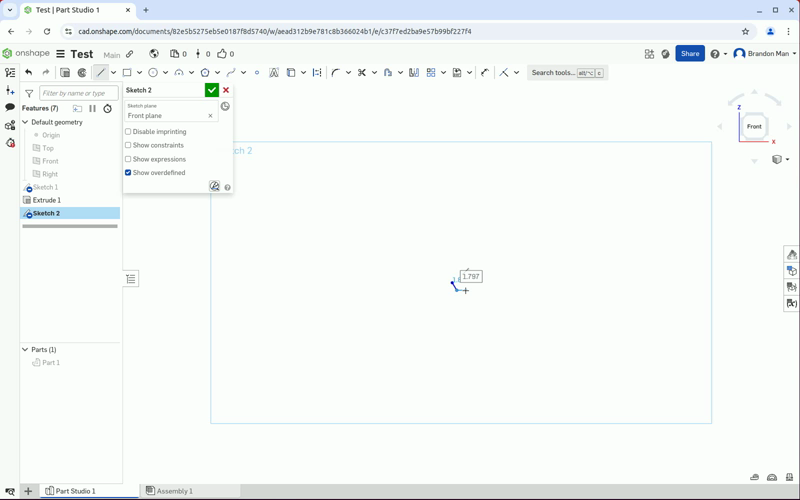
click(465, 290)
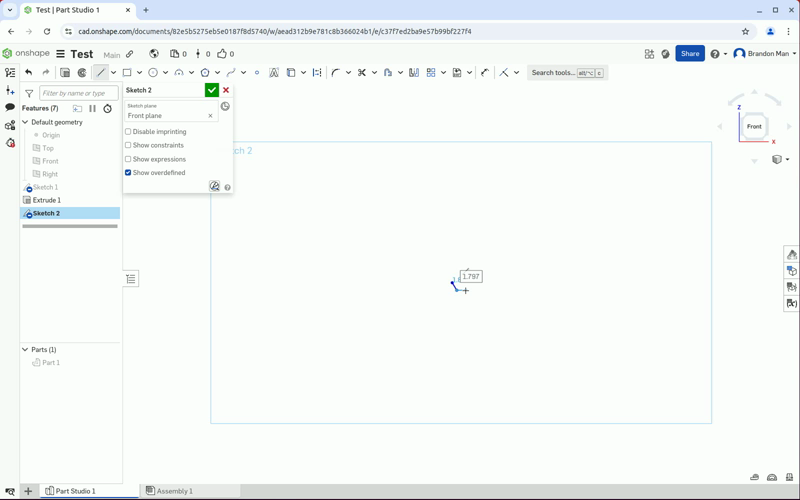
key_up(shift)
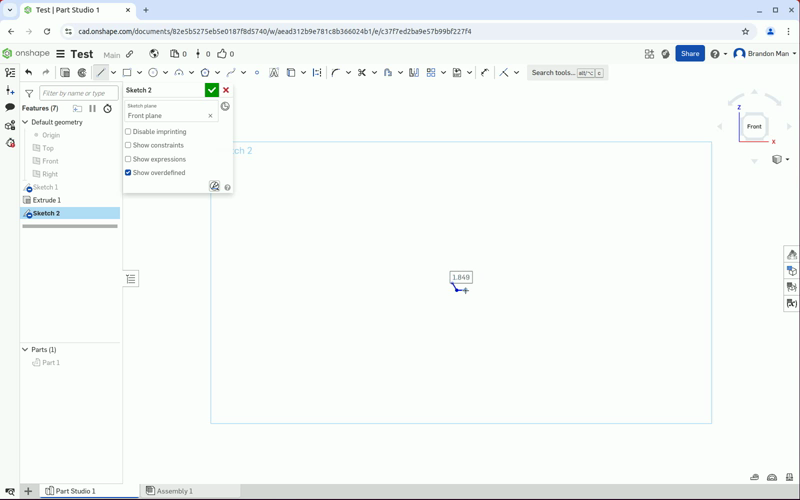
key_down(shift)
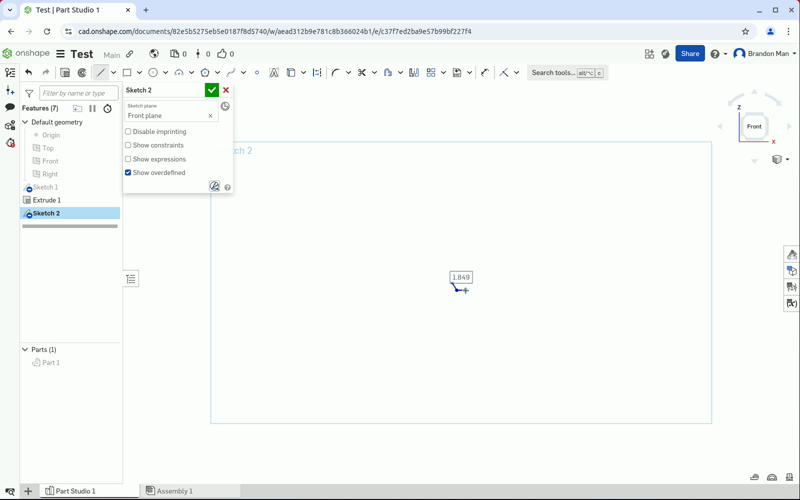
mouse_move(495, 290)
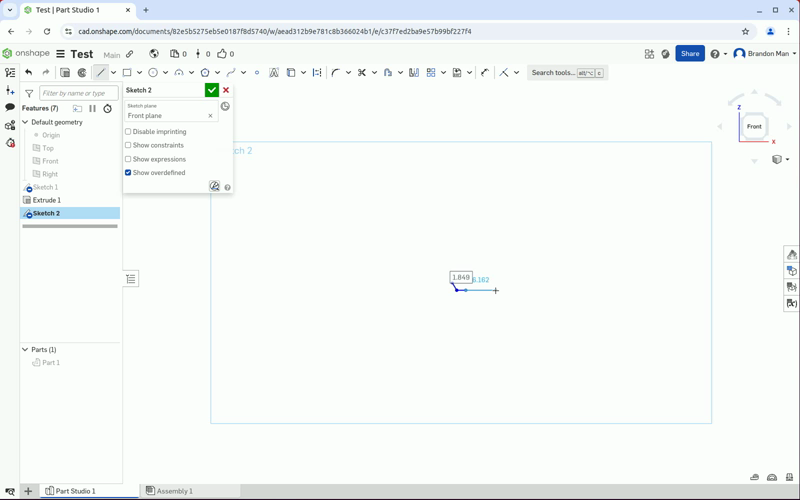
mouse_move(469, 282)
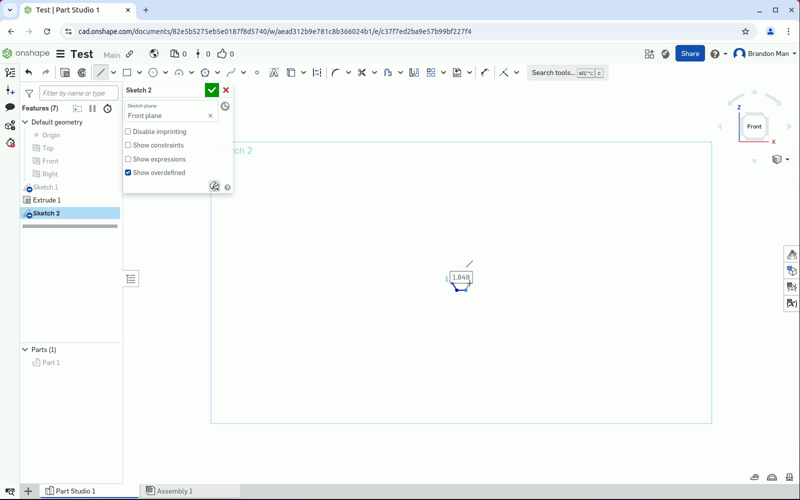
click(469, 282)
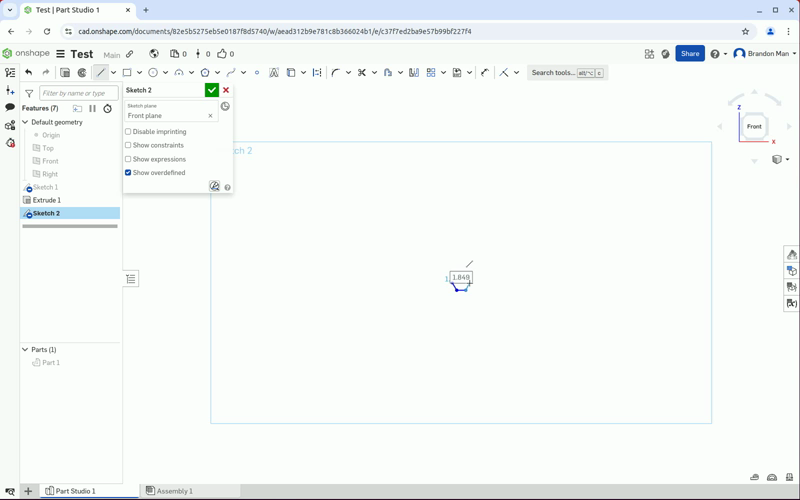
key_up(shift)
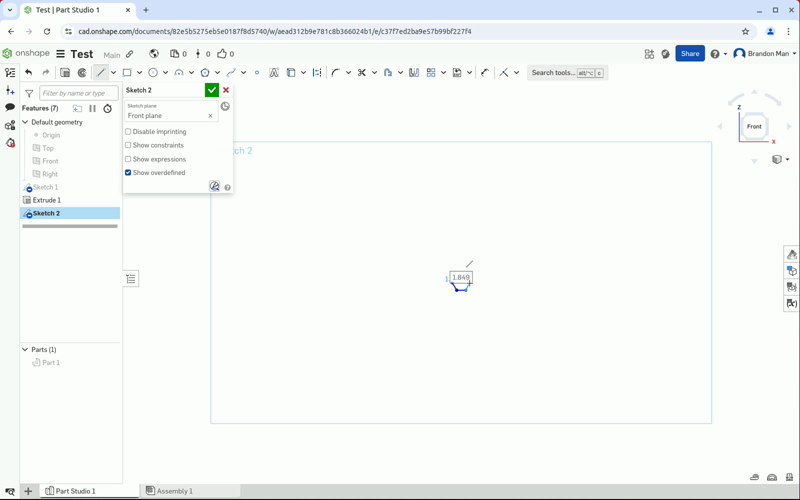
key_down(shift)
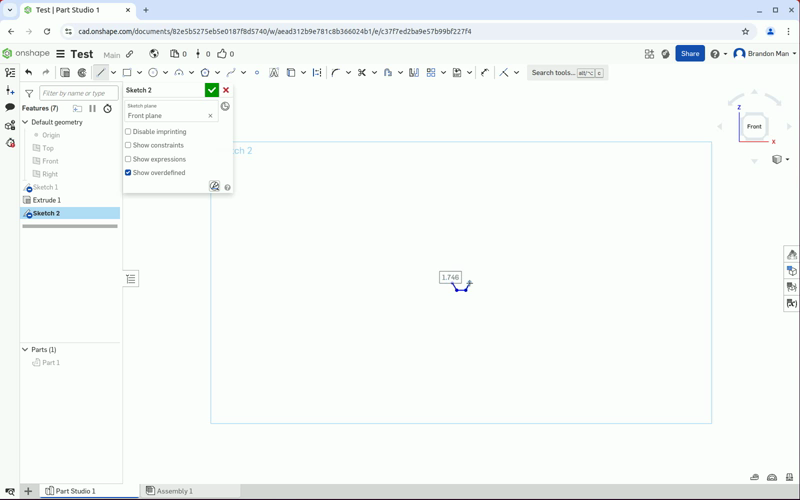
mouse_move(499, 282)
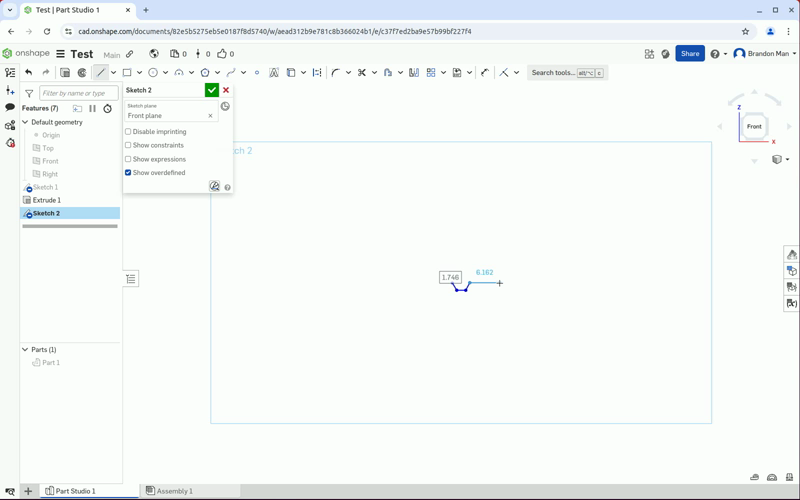
mouse_move(465, 275)
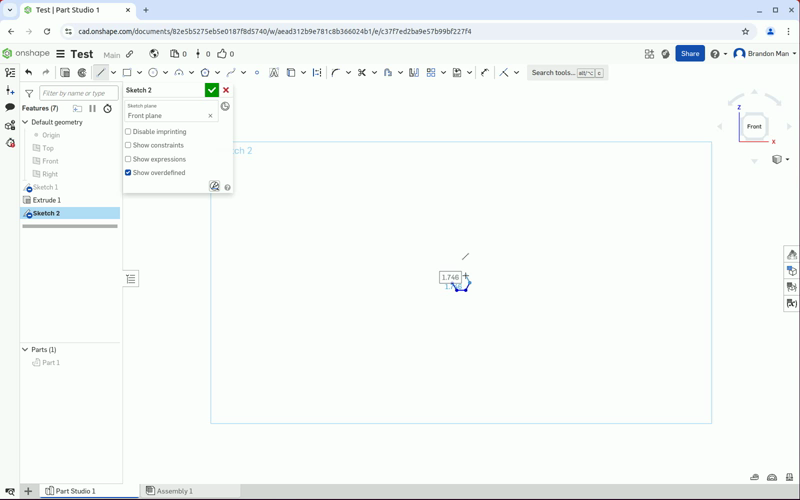
click(465, 275)
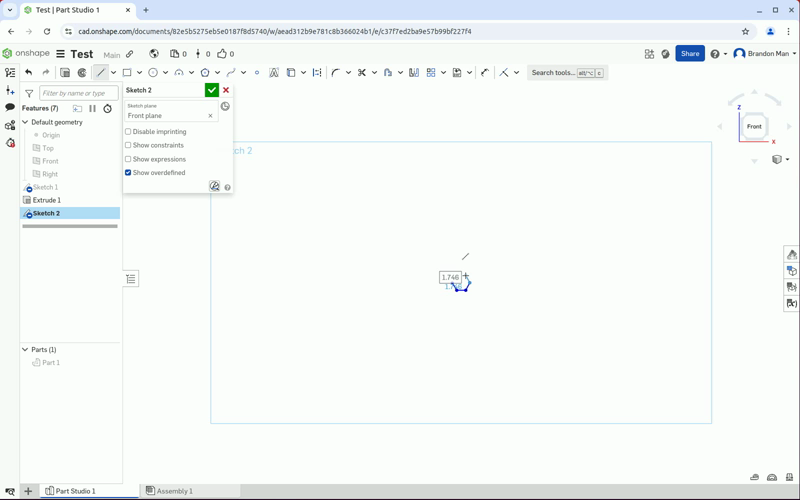
key_up(shift)
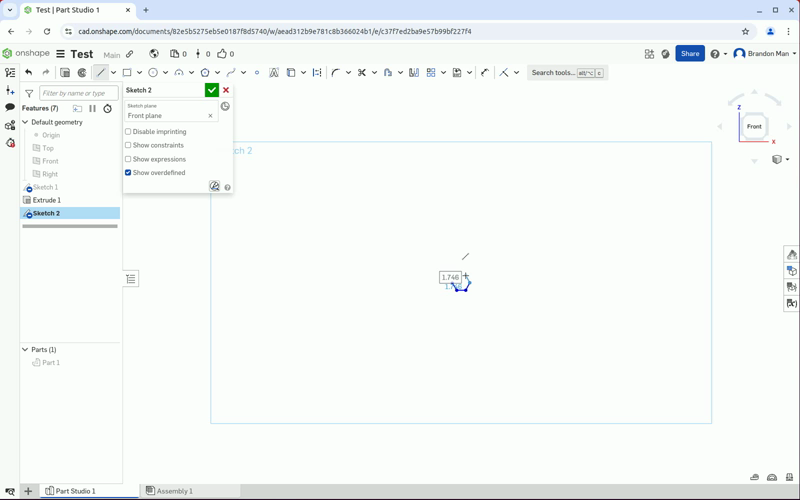
key_down(shift)
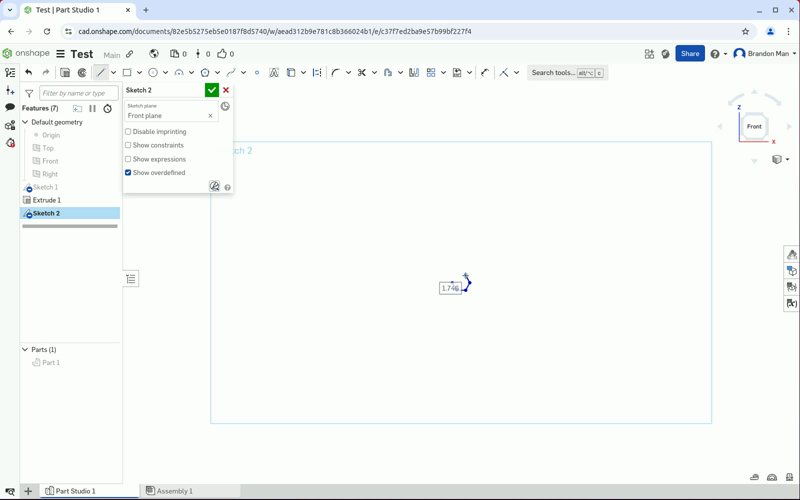
mouse_move(495, 275)
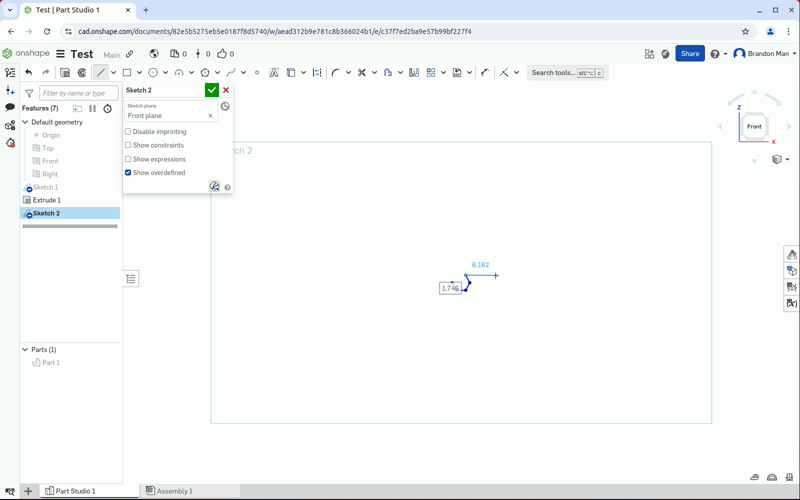
mouse_move(456, 275)
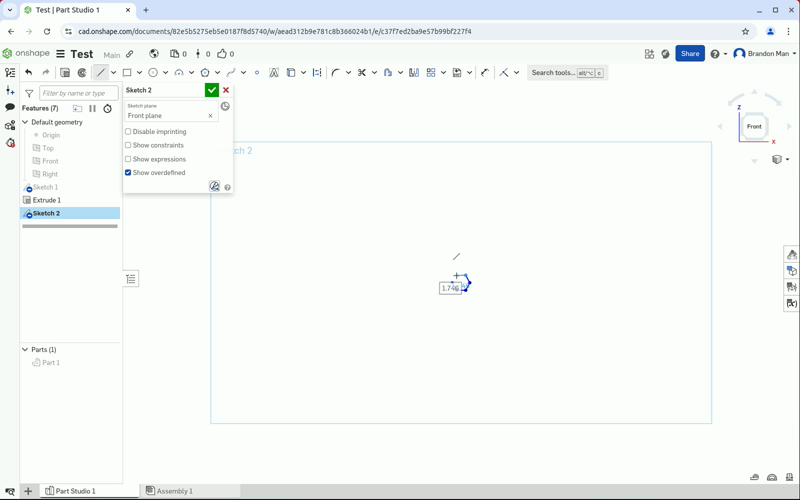
click(456, 275)
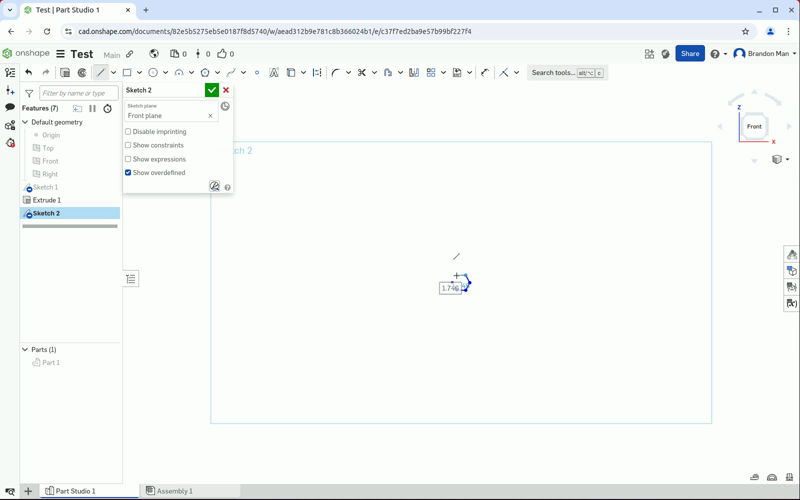
key_up(shift)
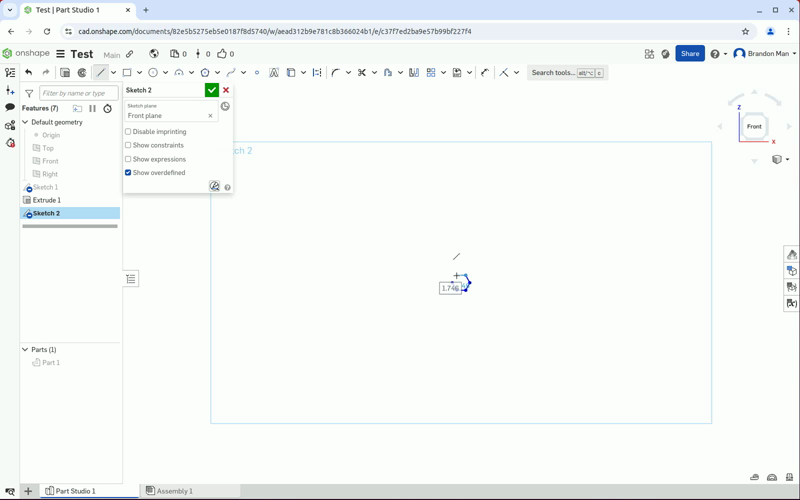
mouse_move(486, 275)
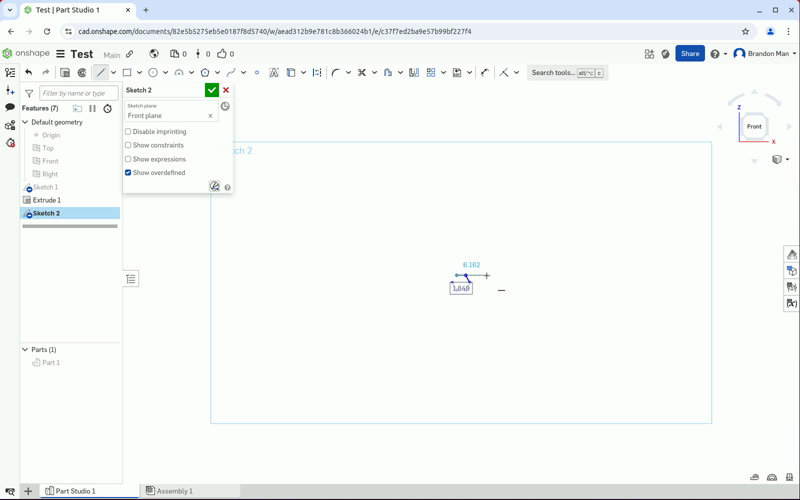
key_down(shift)
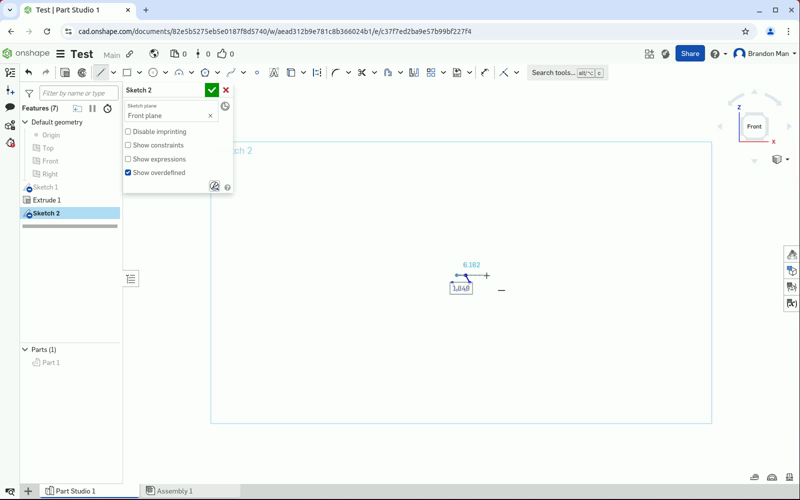
mouse_move(452, 282)
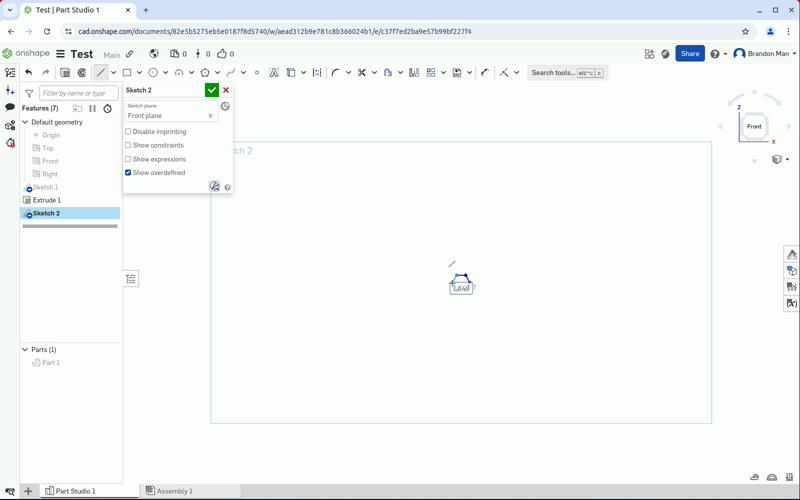
key_up(shift)
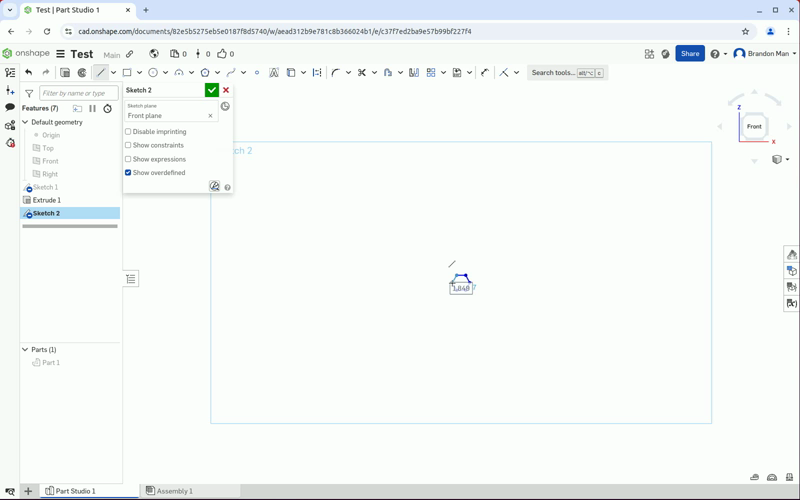
click(452, 282)
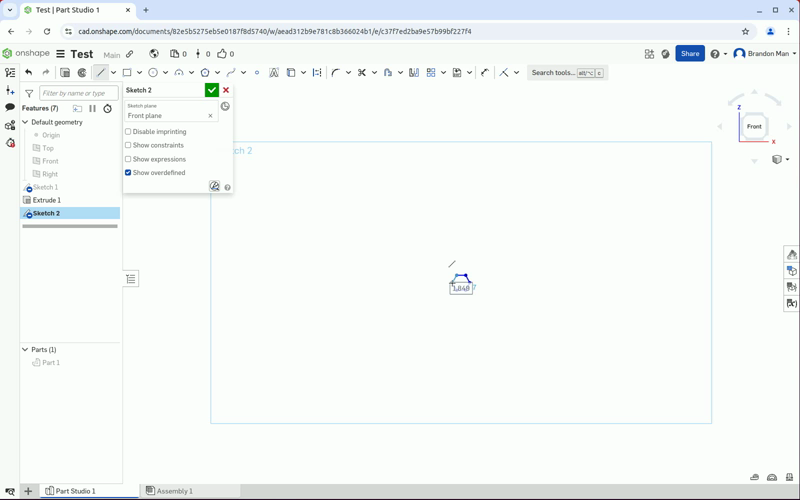
key(esc)
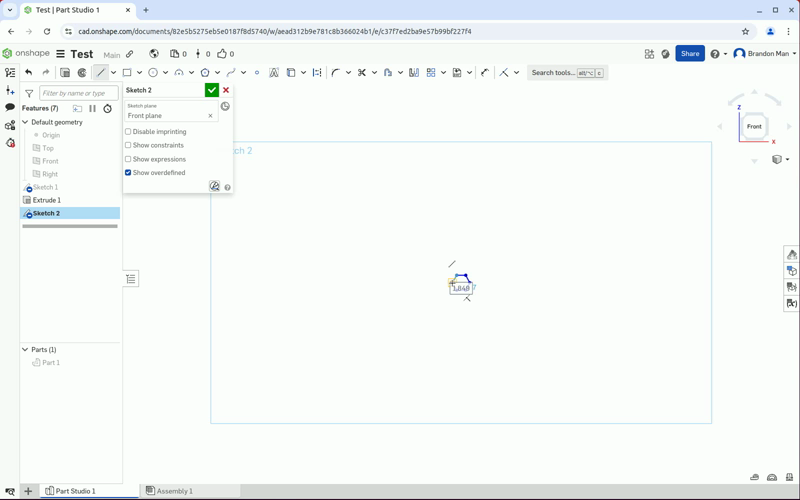
mouse_move(462, 275)
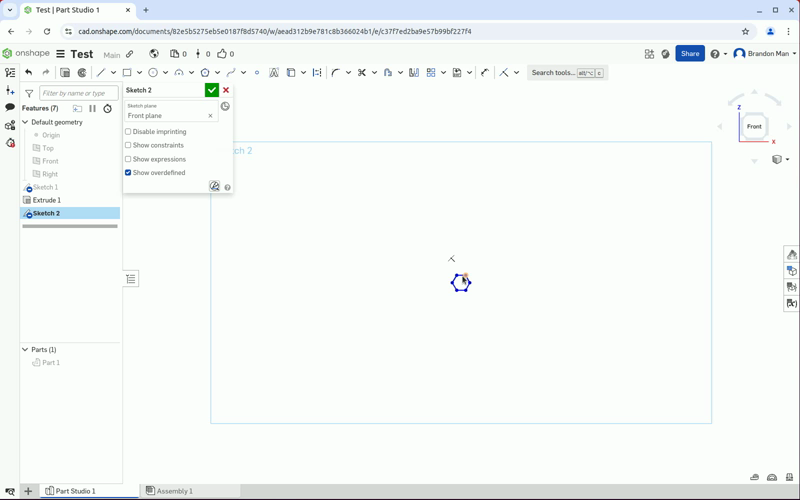
scroll(6)
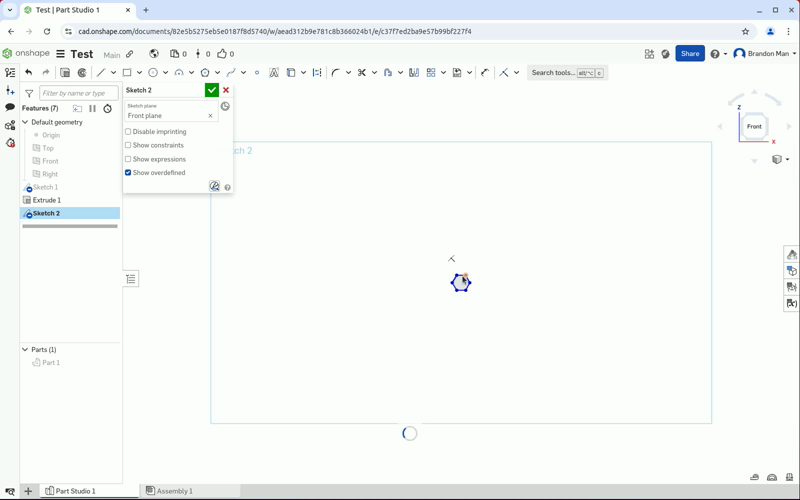
scroll(6)
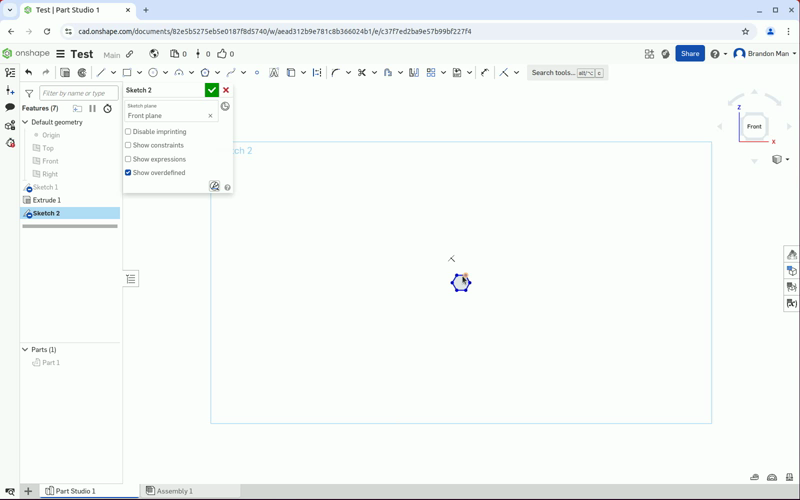
scroll(6)
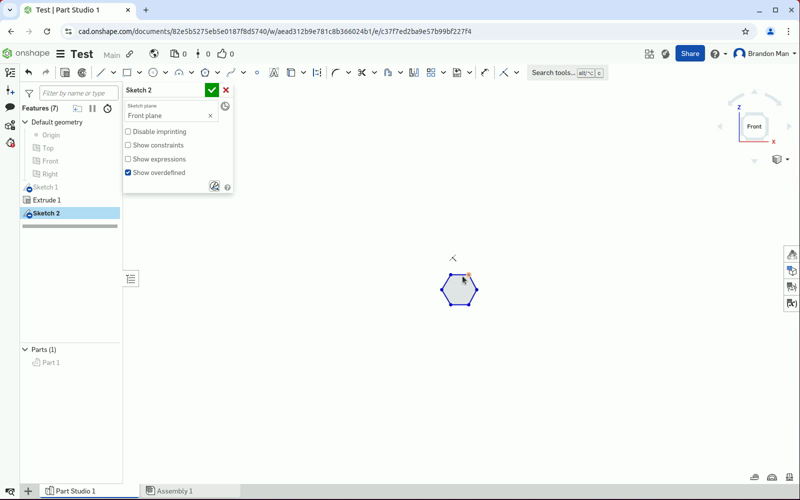
scroll(6)
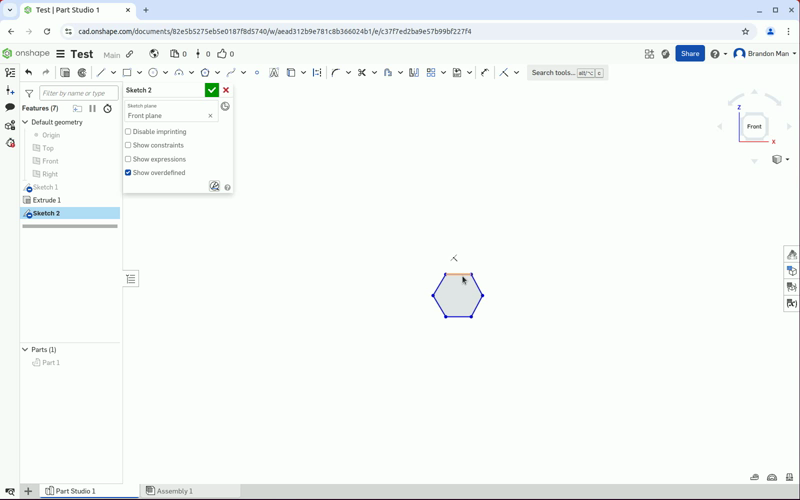
scroll(6)
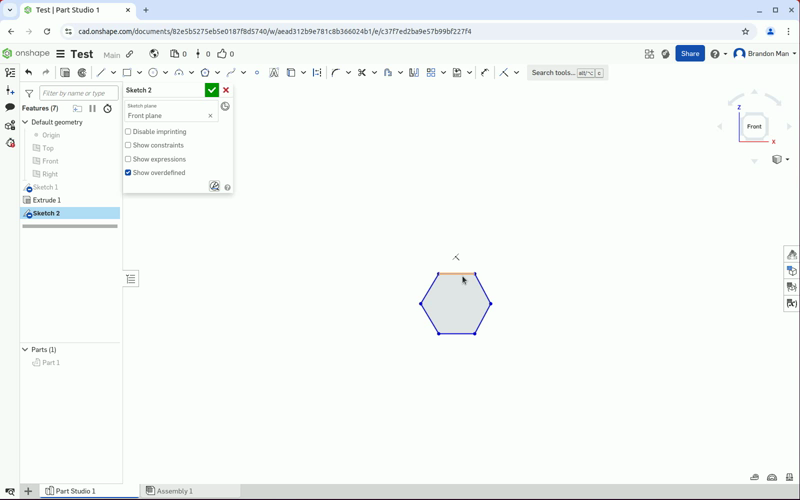
scroll(6)
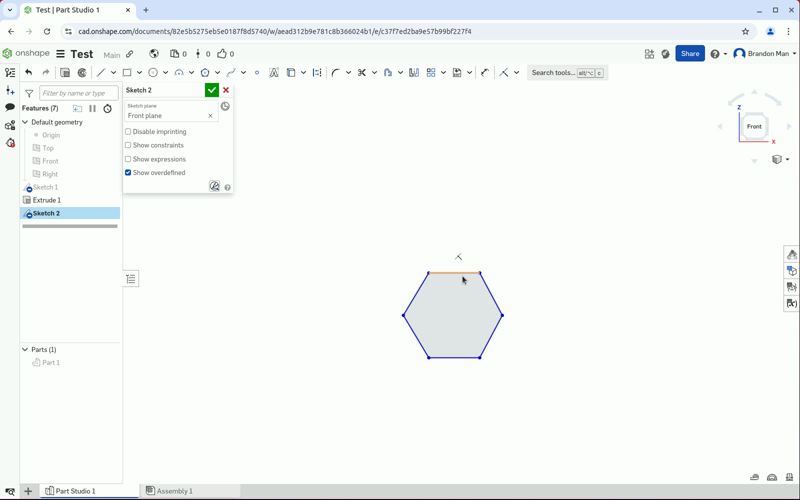
scroll(6)
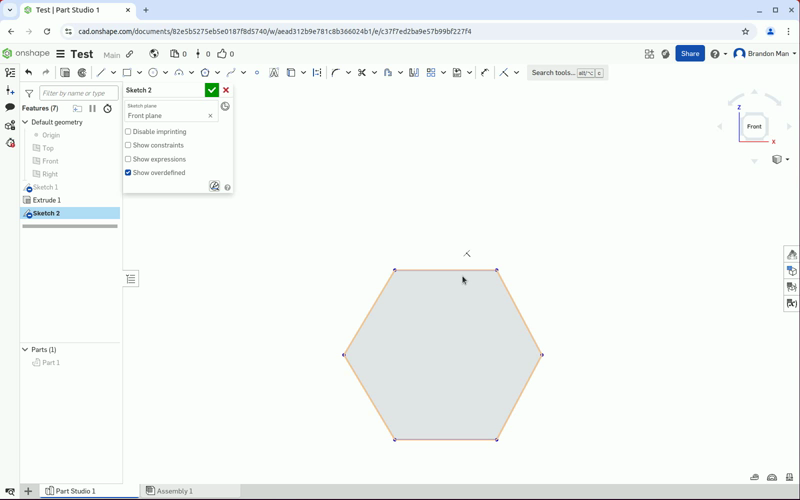
click(462, 275)
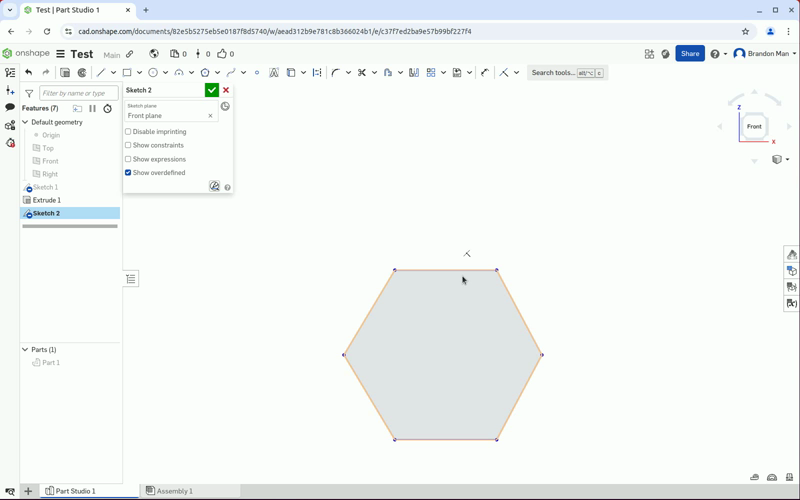
scroll(-6)
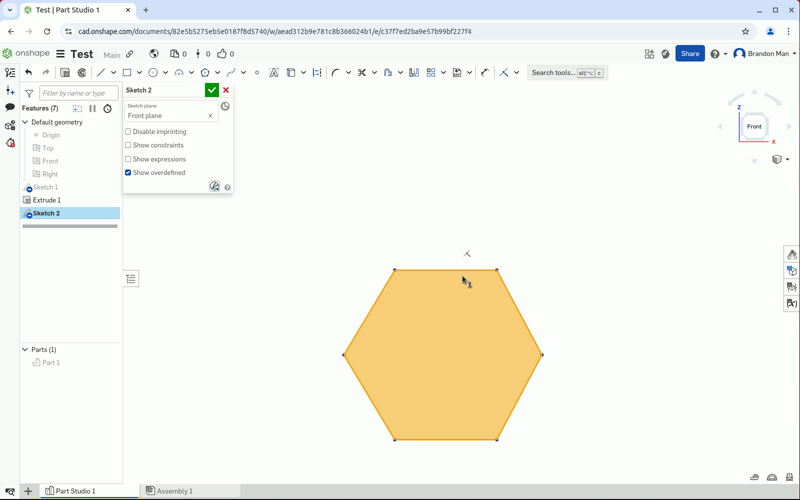
scroll(-6)
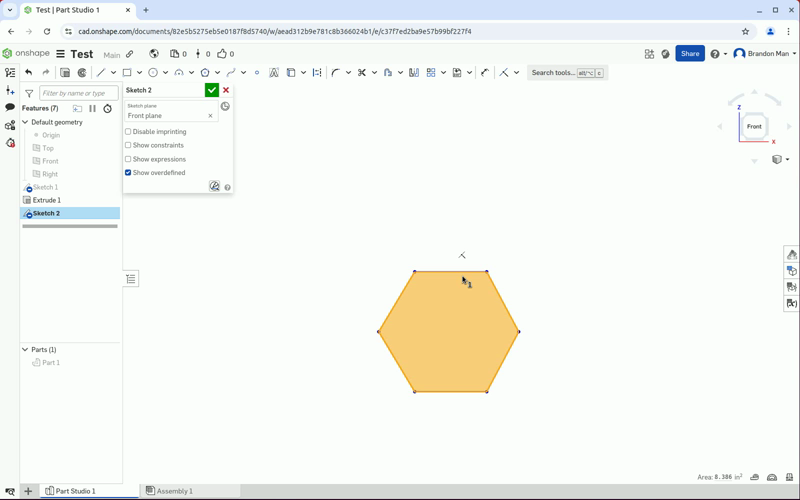
scroll(-6)
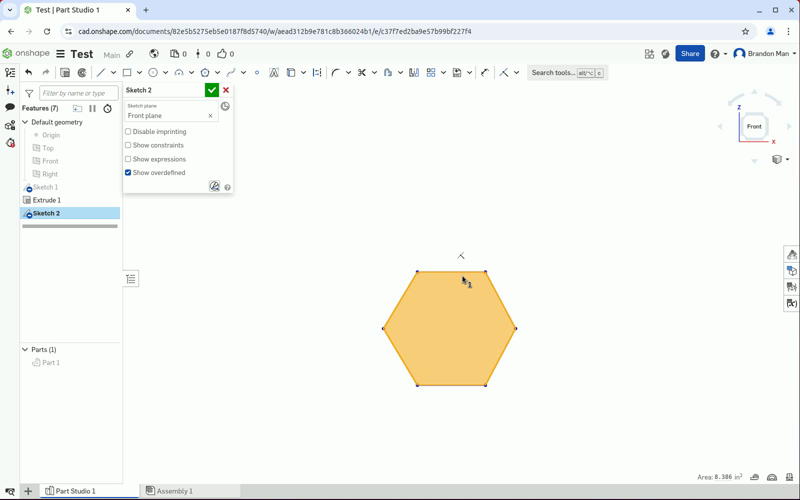
scroll(-6)
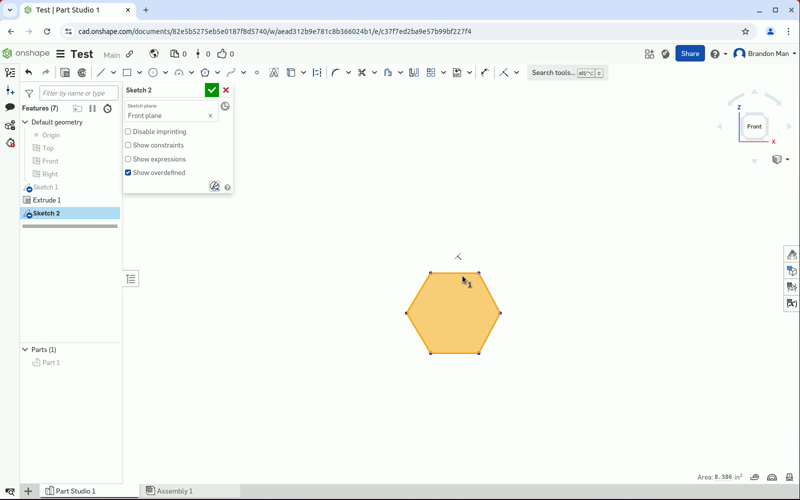
scroll(-6)
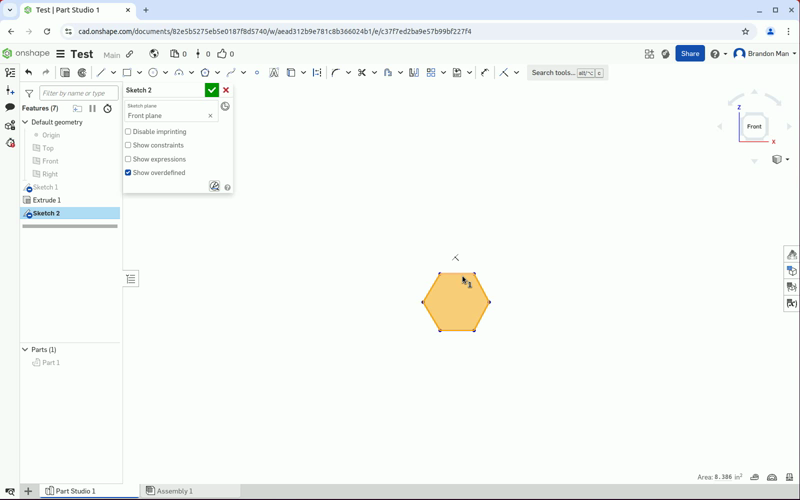
scroll(-6)
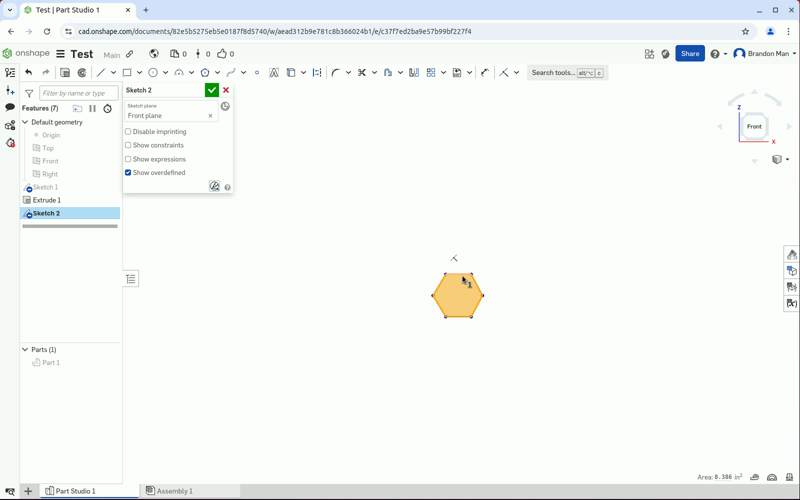
scroll(-6)
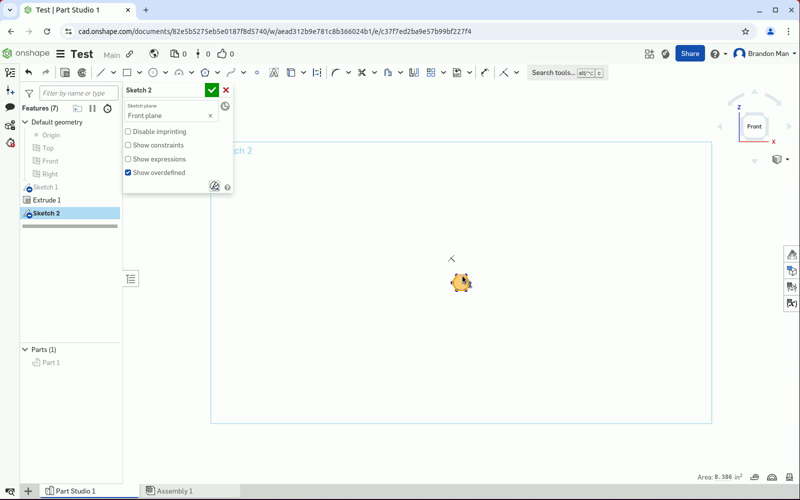
mouse_move(73, 352)
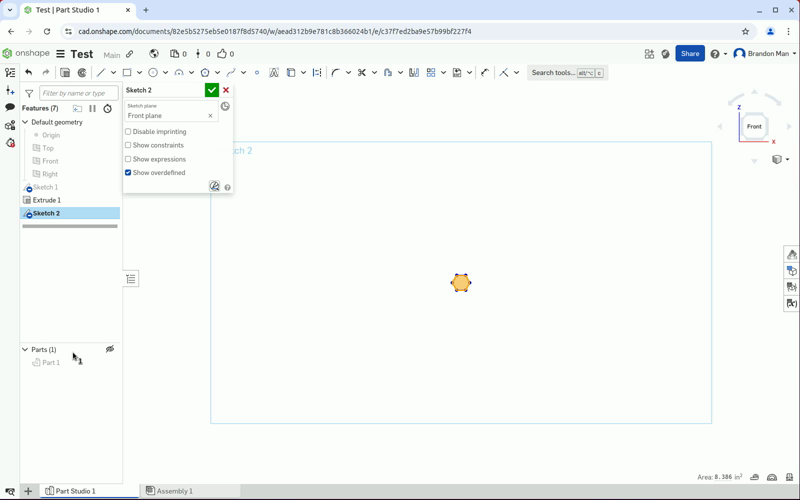
key(shift+y)
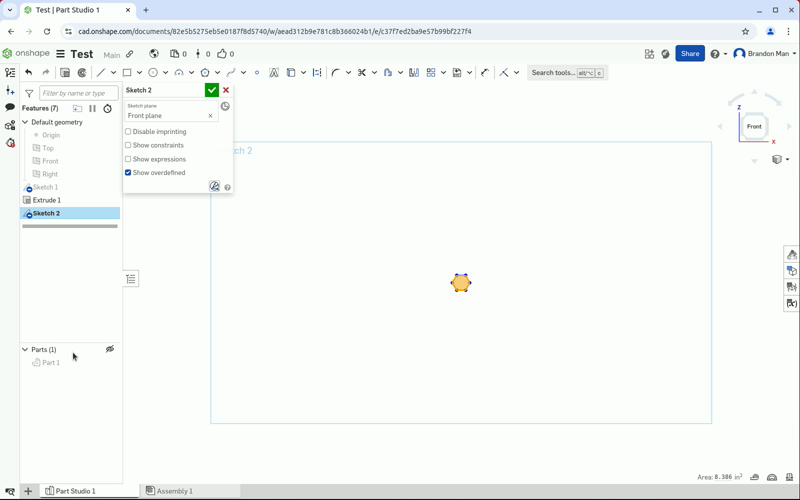
key(shift+e)
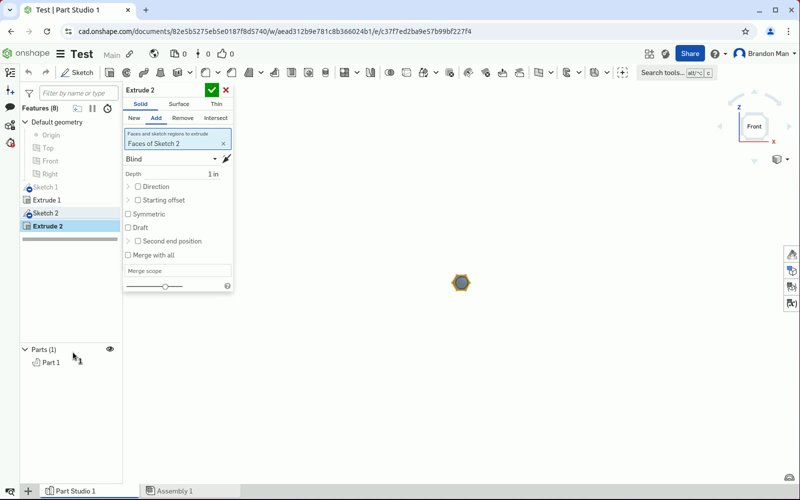
mouse_move(143, 106)
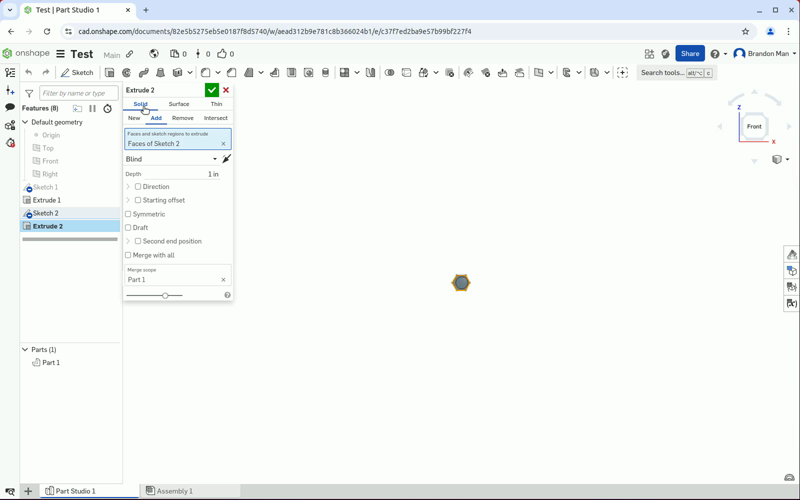
click(143, 106)
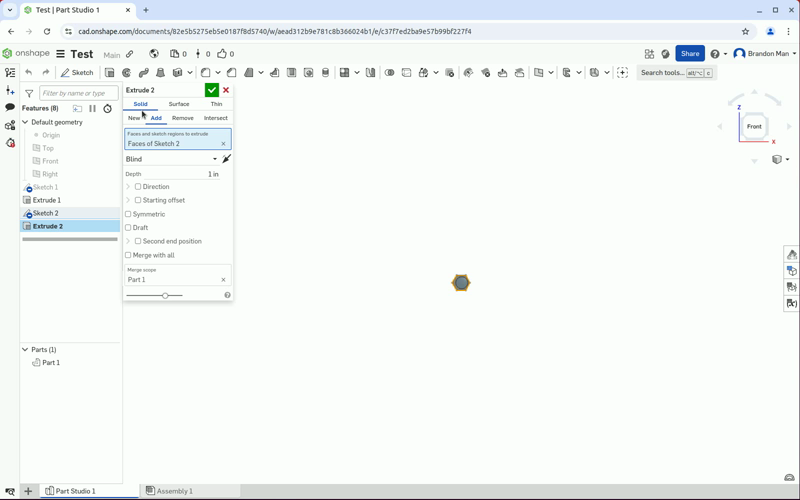
mouse_move(137, 120)
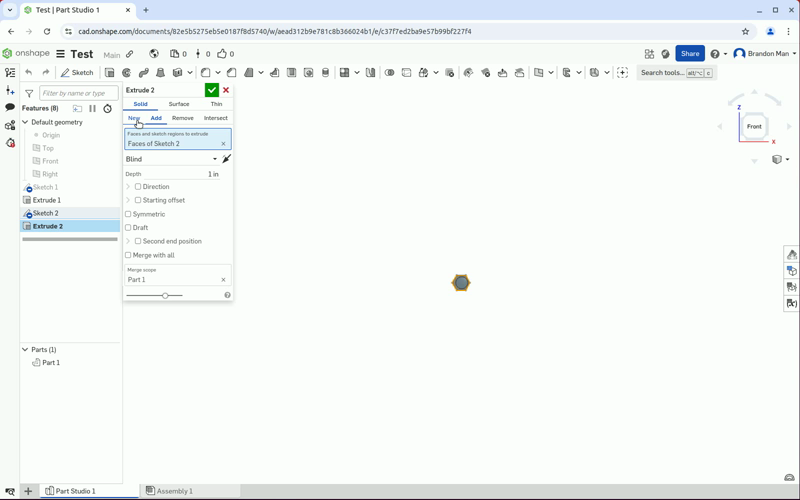
click(137, 120)
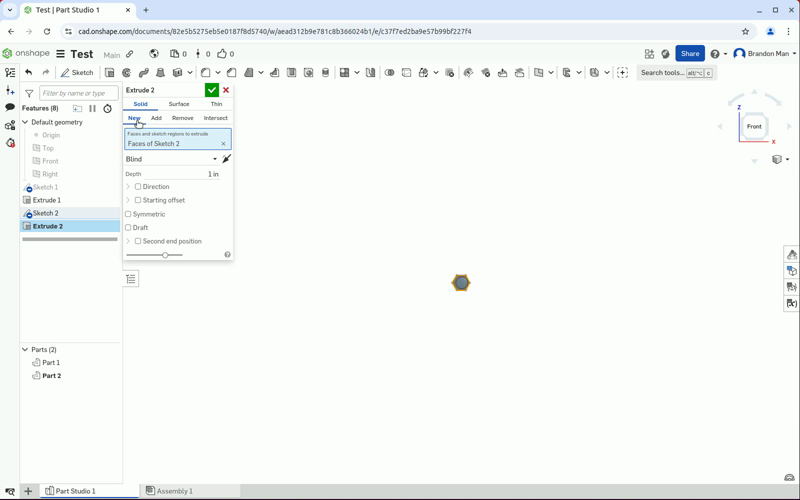
key(tab, 4)
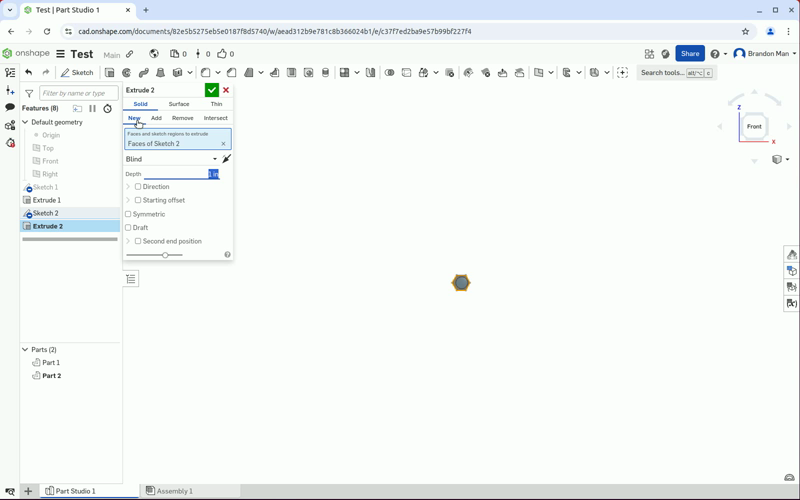
text(1.444)
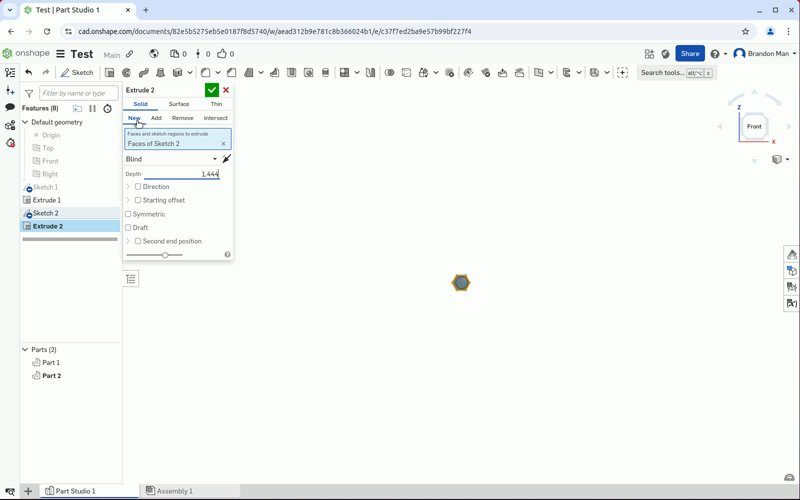
key(enter)
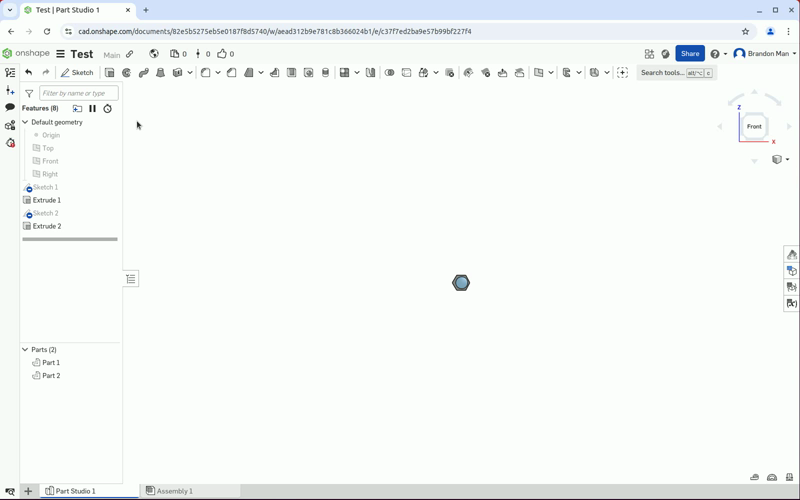
key(shift+h)
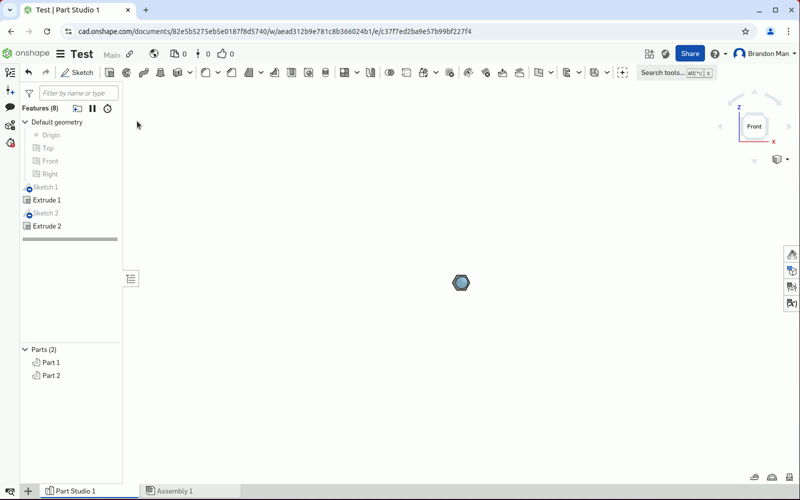
key(shift+h)
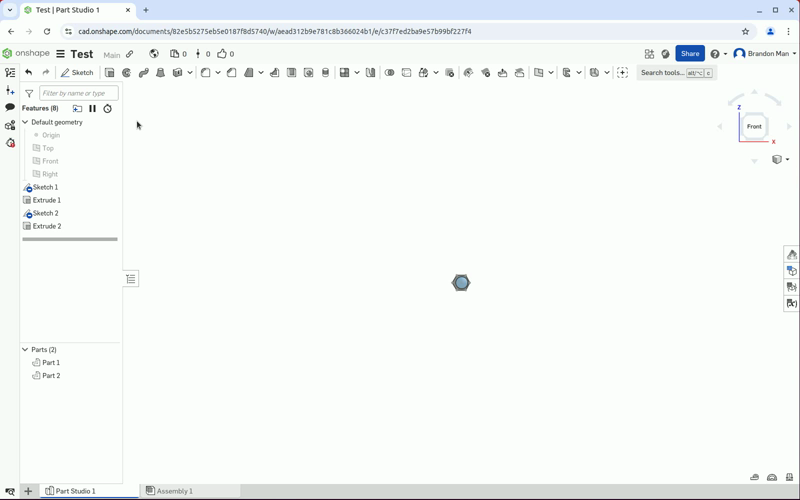
key(shift+7)
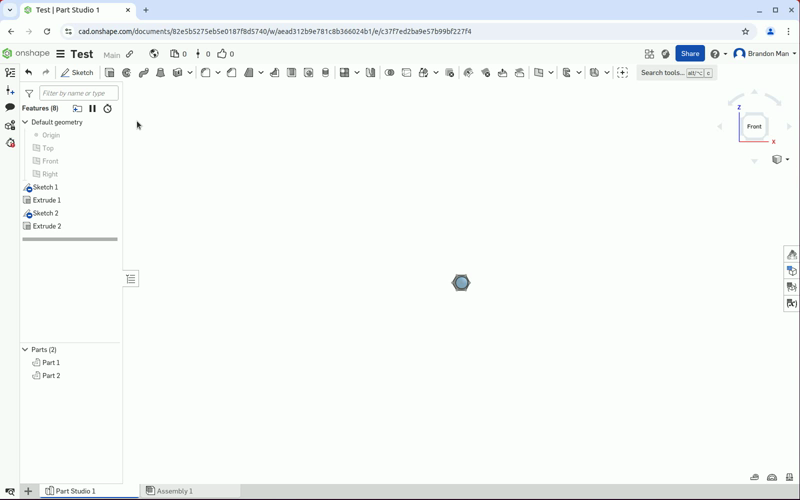
key(left, 2)
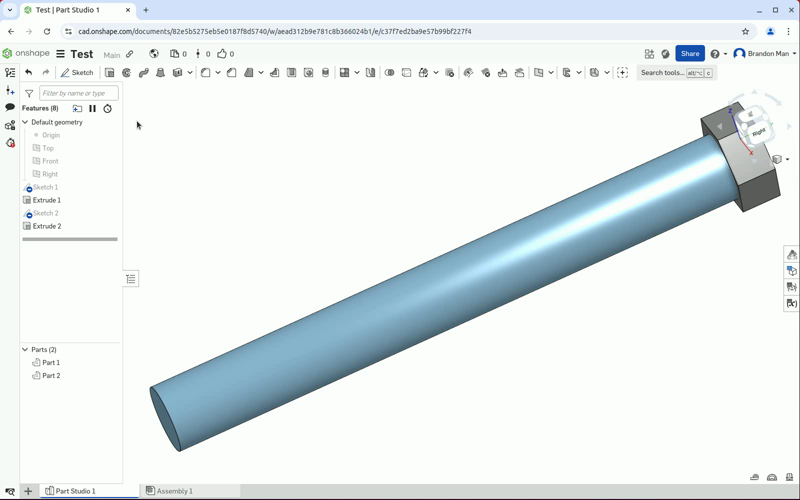
key(down, 2)
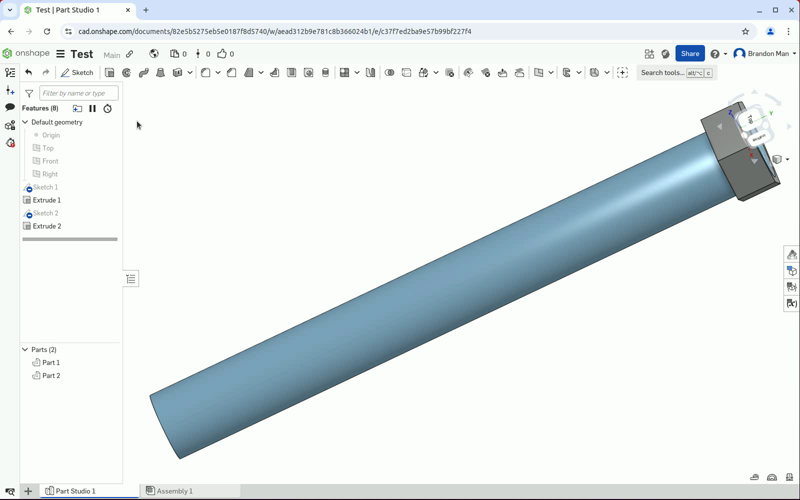
key(up, 2)
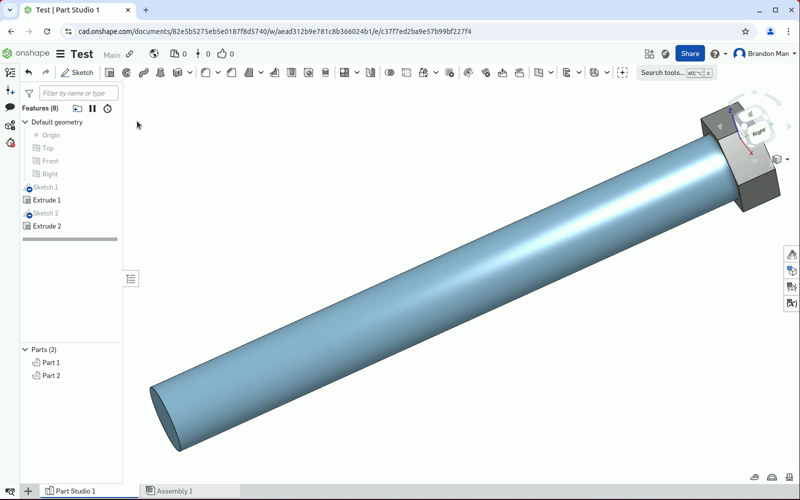
key(right, 2)
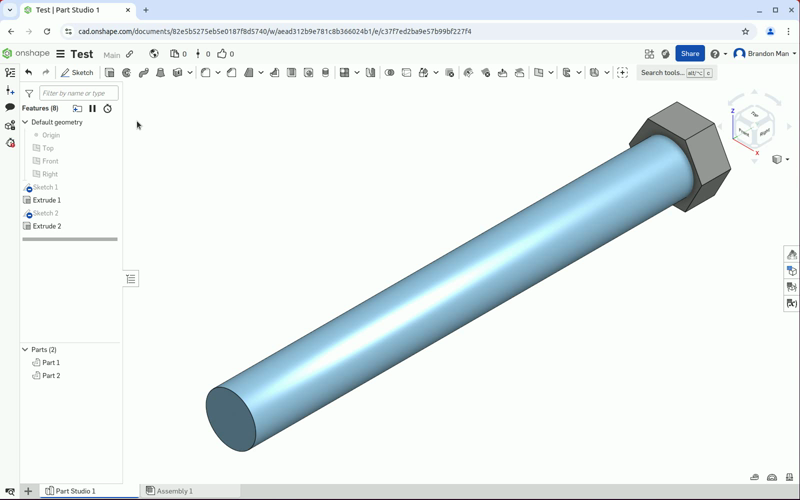
mouse_move(73, 189)
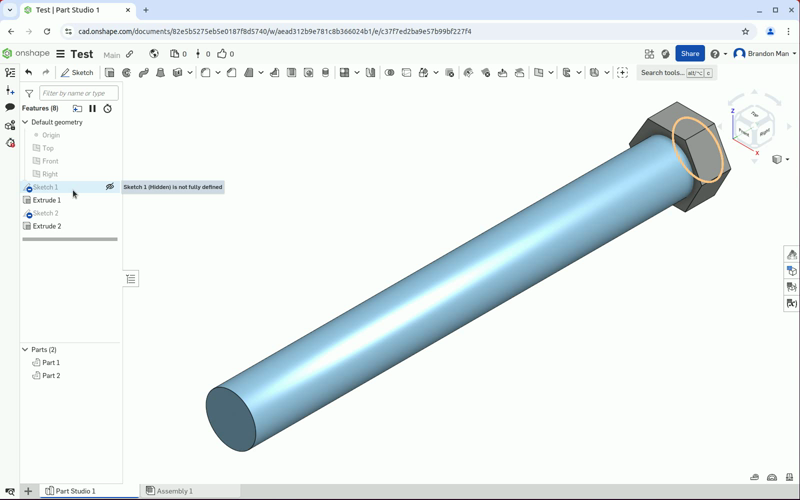
click(73, 189)